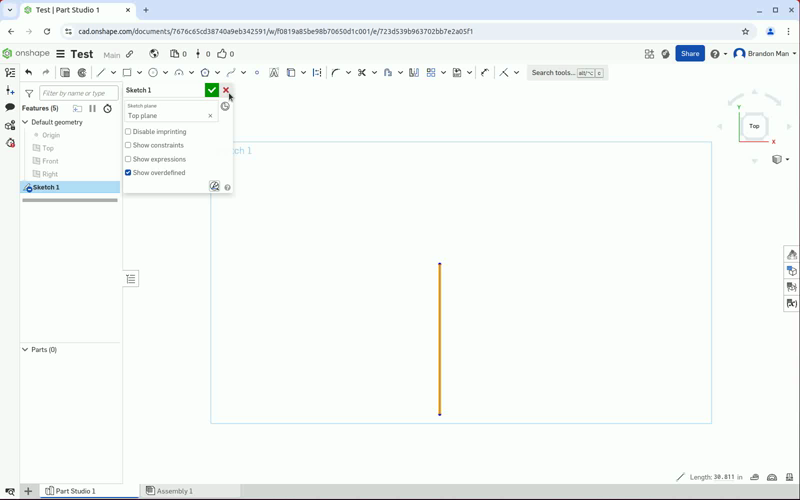
key(shift+h)
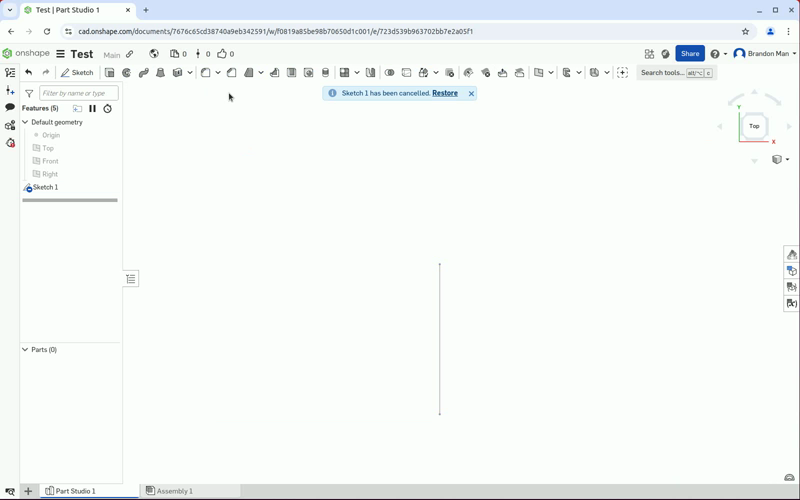
key(shift+s)
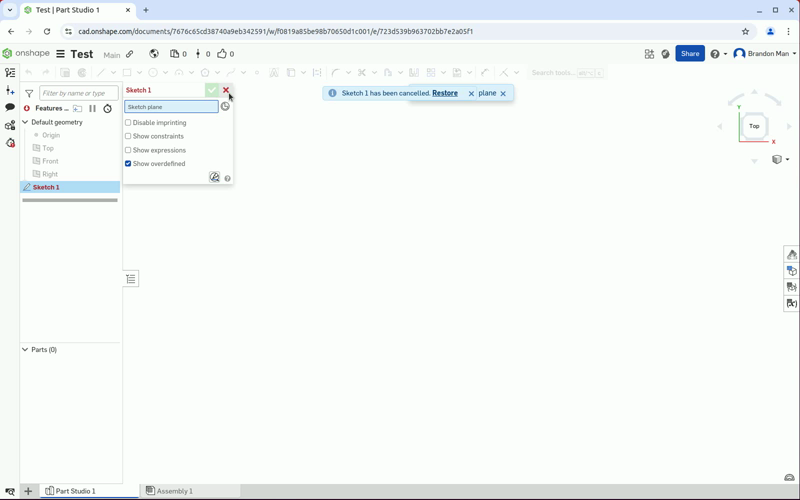
mouse_move(73, 150)
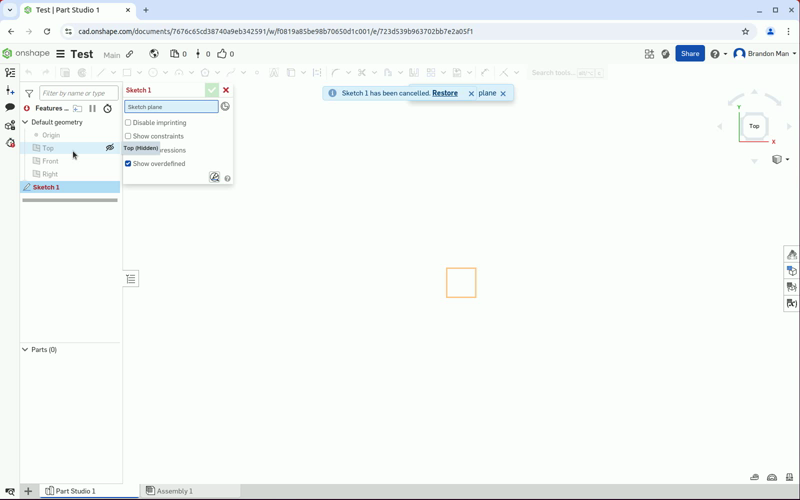
click(73, 150)
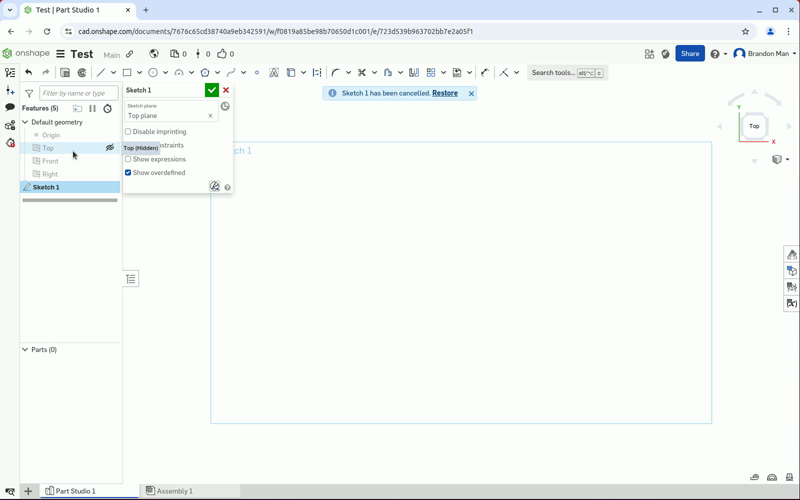
mouse_move(73, 352)
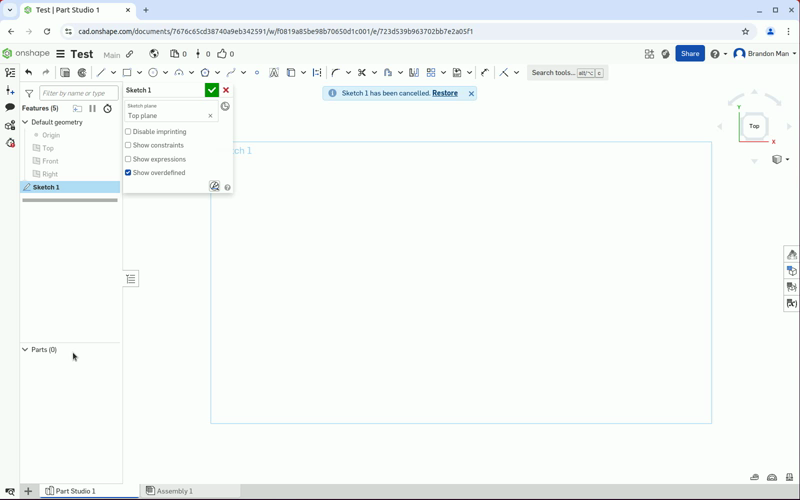
key(y)
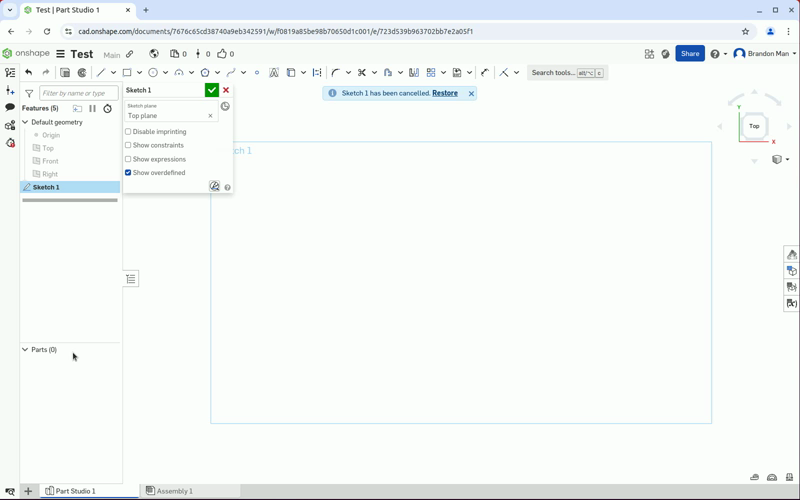
key(l)
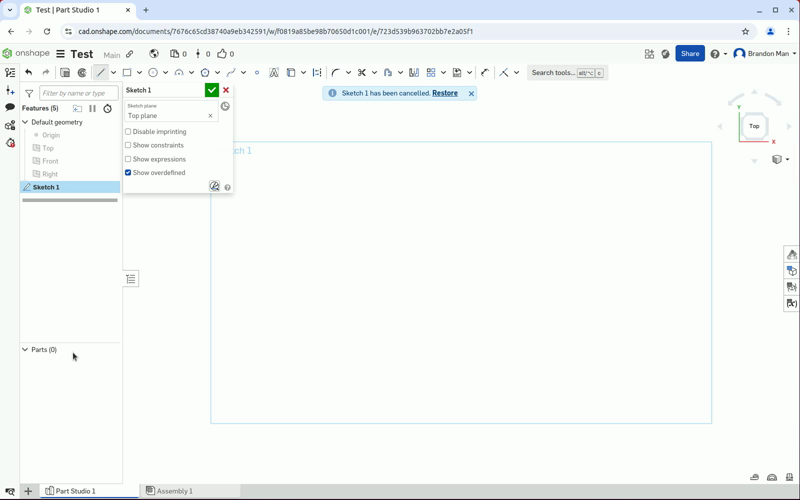
key_down(shift)
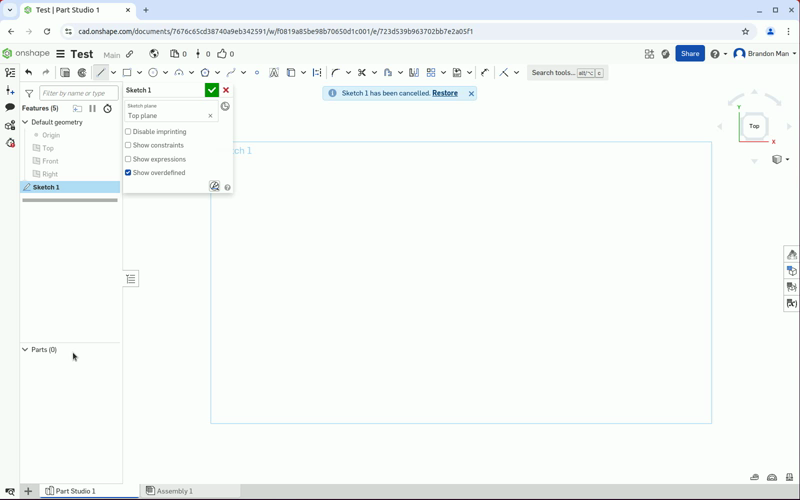
mouse_move(348, 306)
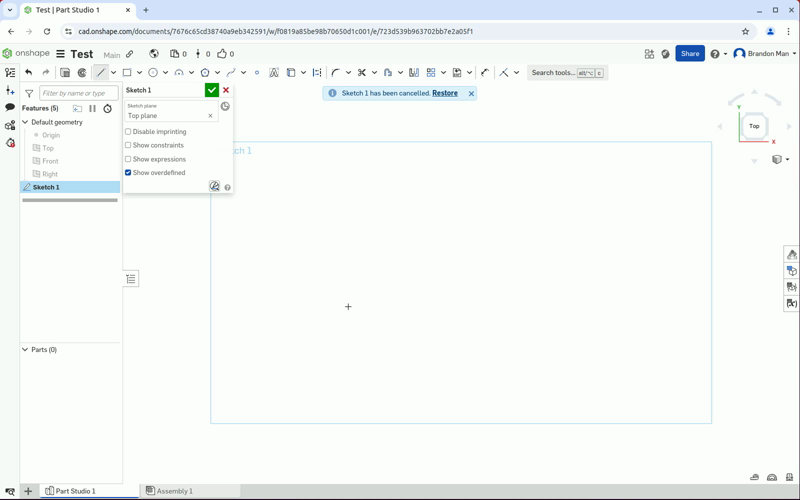
click(348, 306)
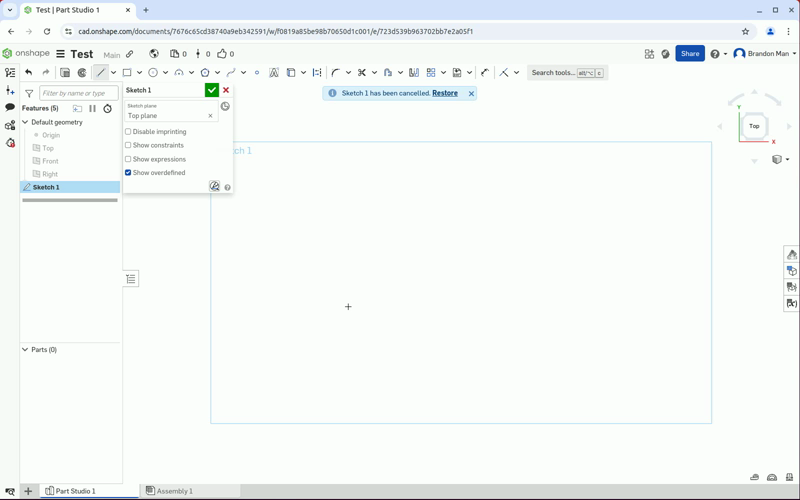
key_up(shift)
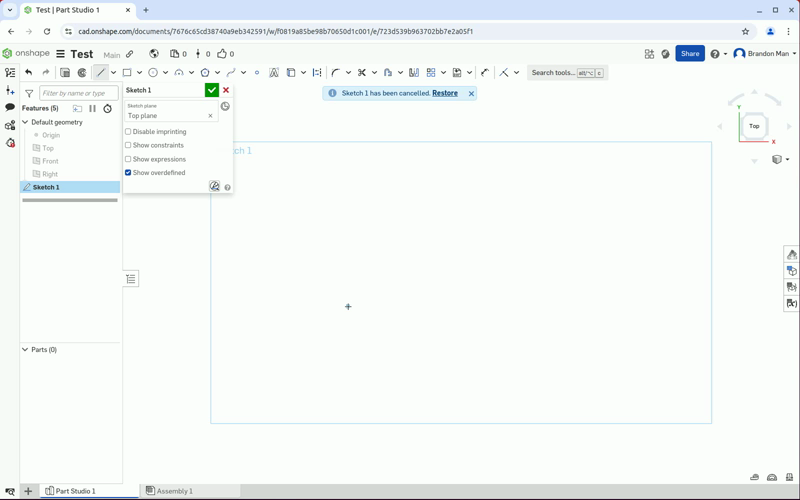
key_down(shift)
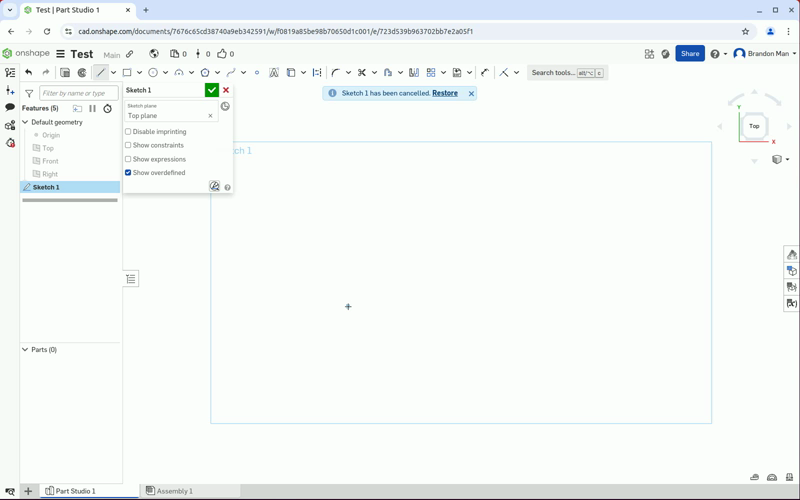
mouse_move(378, 306)
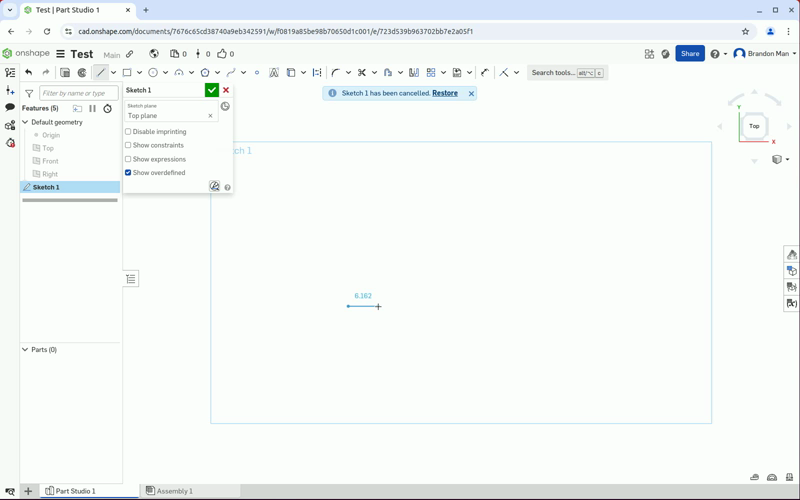
mouse_move(389, 306)
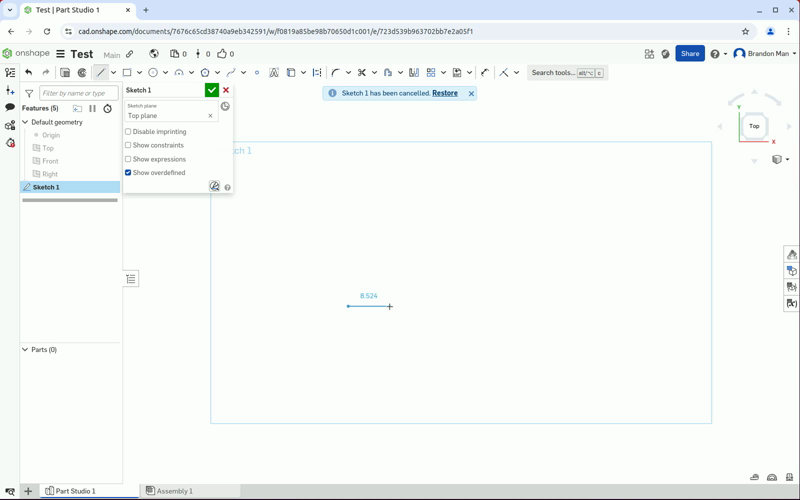
click(389, 306)
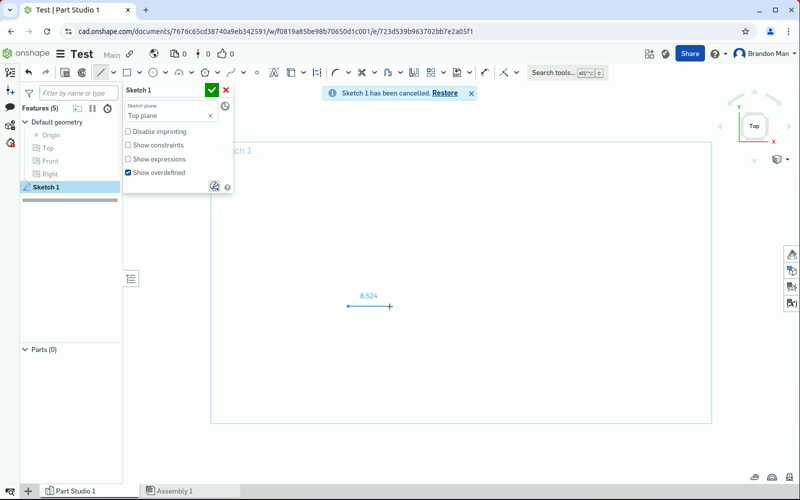
key_up(shift)
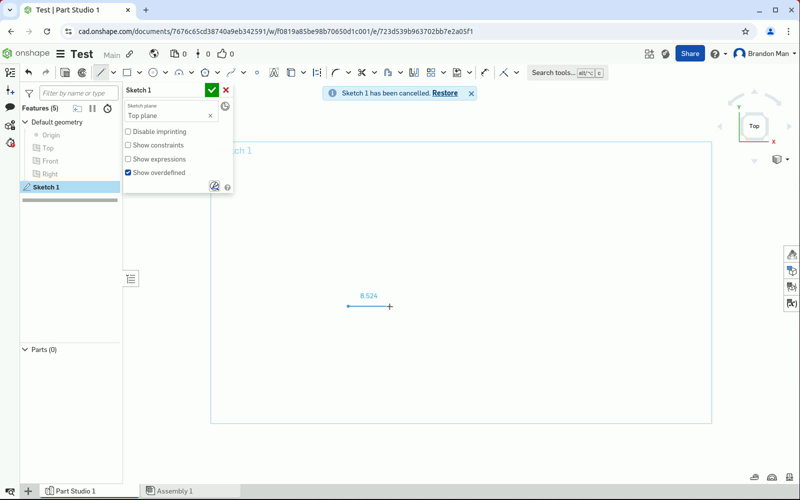
key_down(shift)
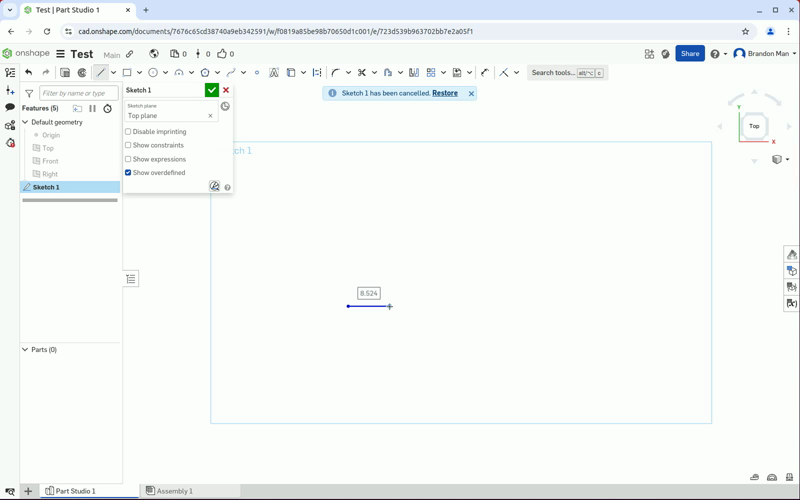
mouse_move(419, 306)
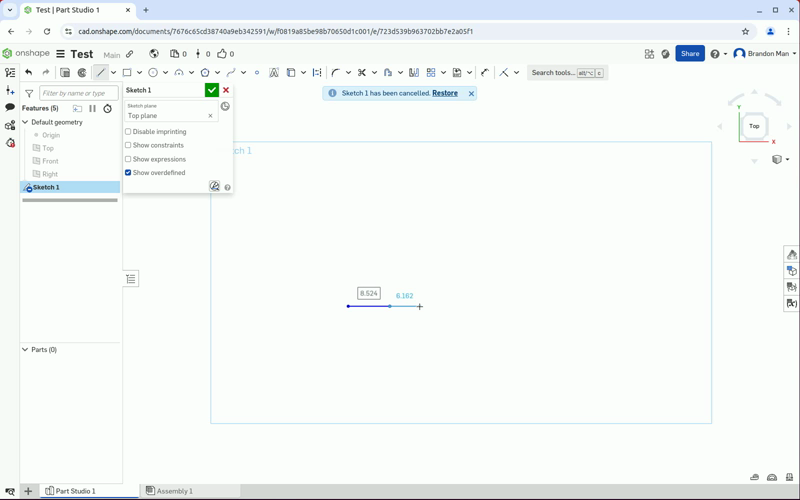
mouse_move(429, 331)
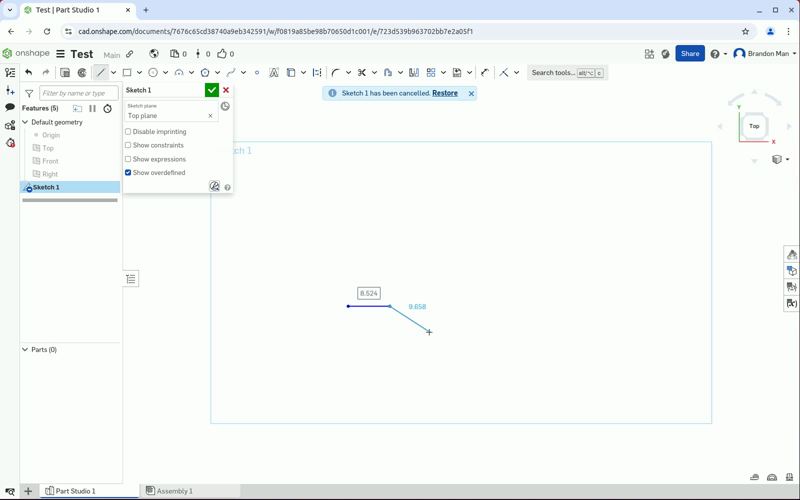
click(429, 331)
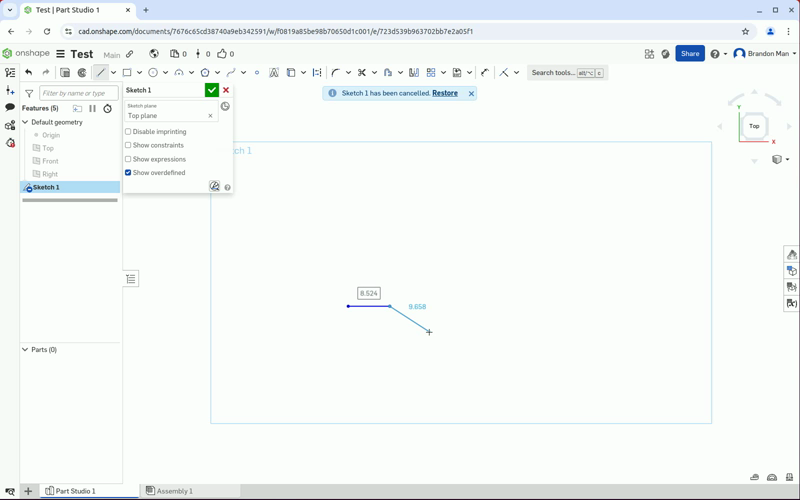
key_up(shift)
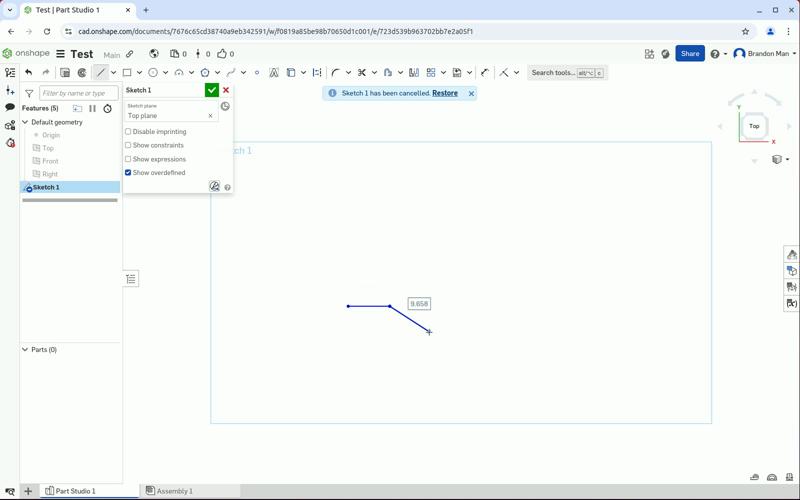
key(esc)
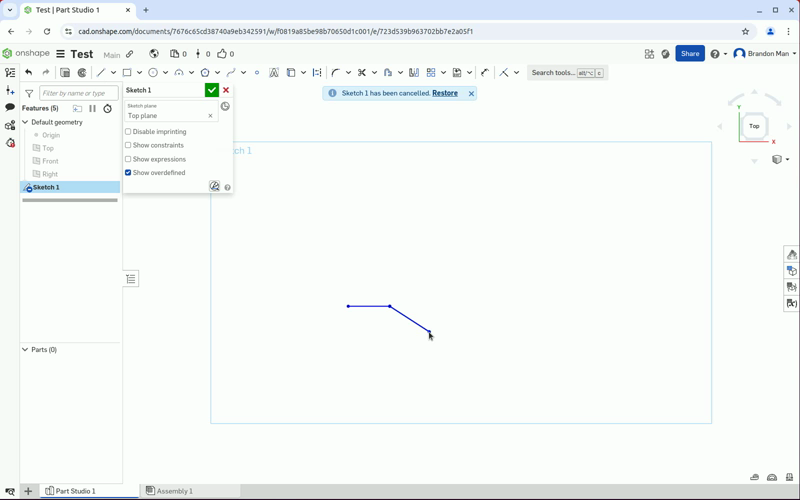
key(a)
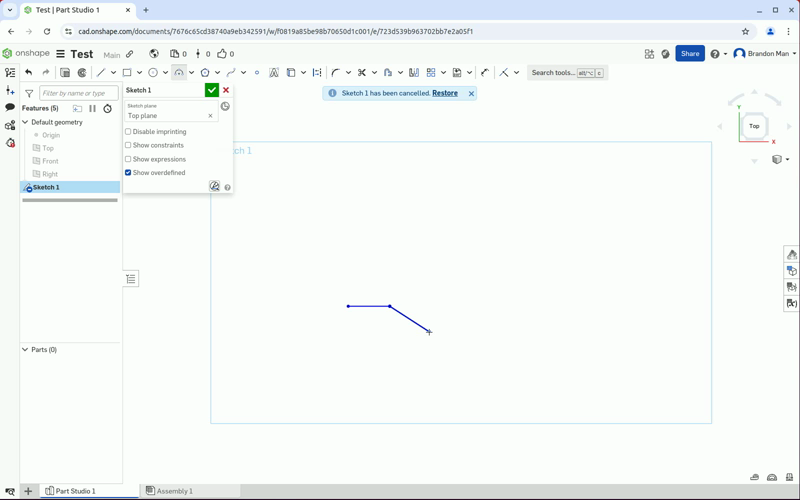
mouse_move(429, 331)
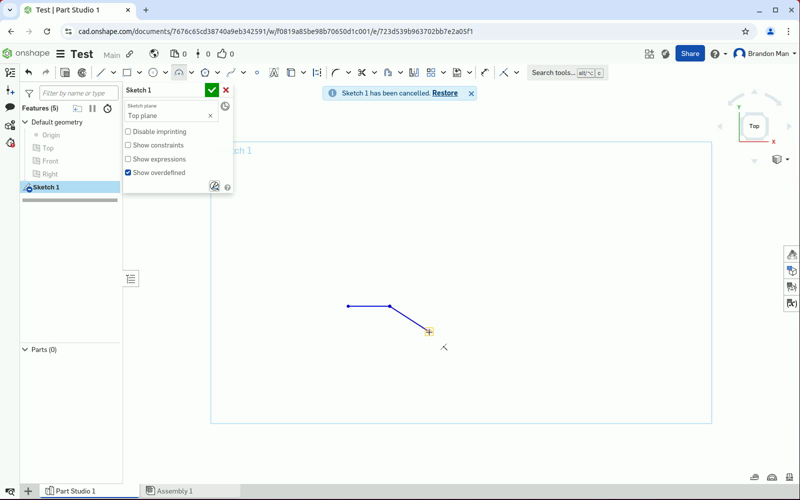
click(429, 331)
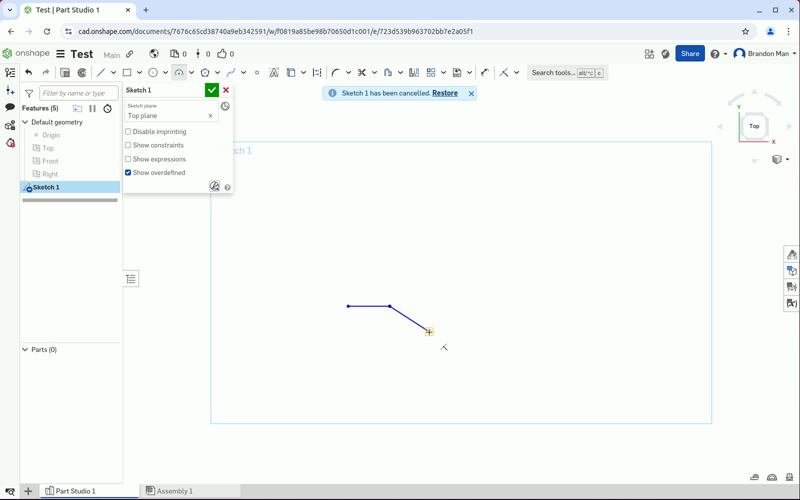
key_down(shift)
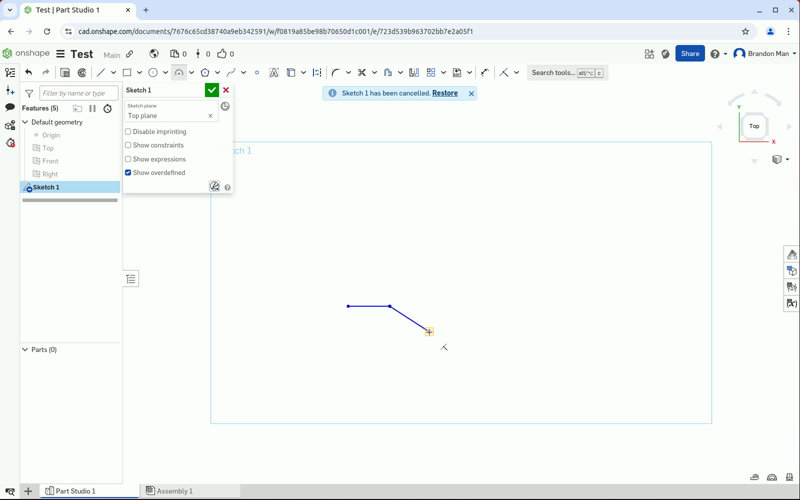
mouse_move(418, 241)
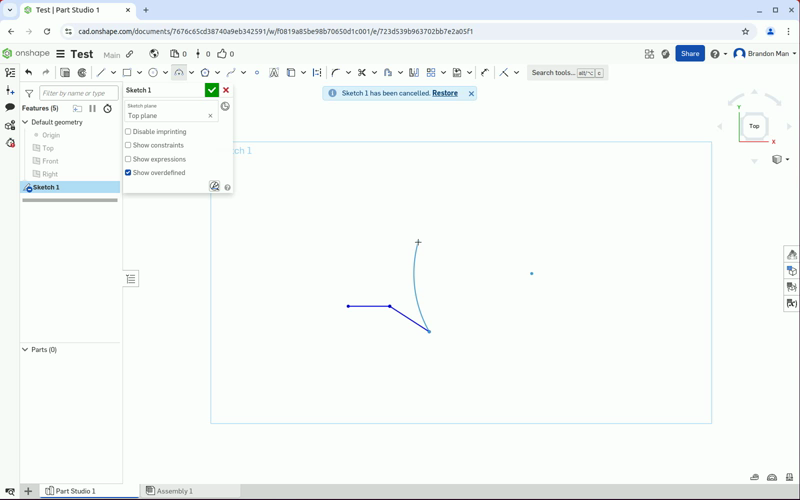
click(418, 241)
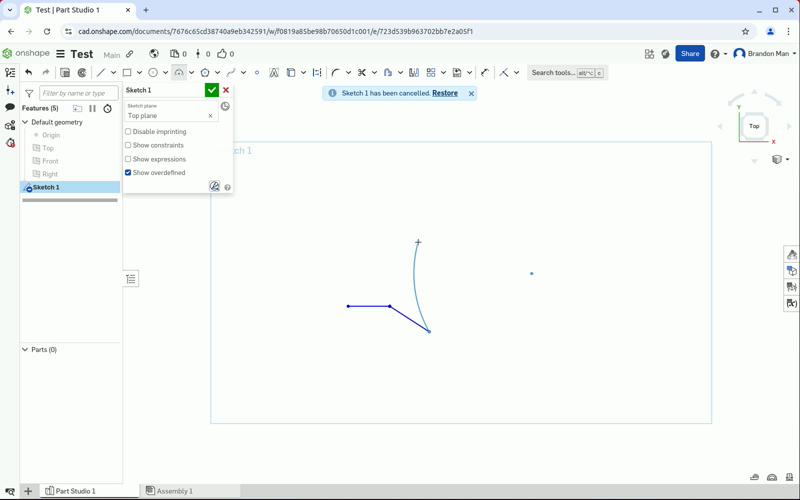
mouse_move(516, 275)
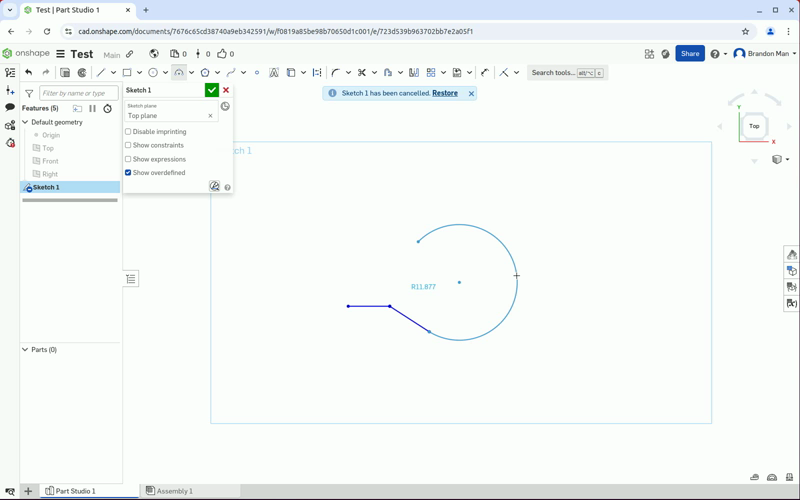
click(516, 275)
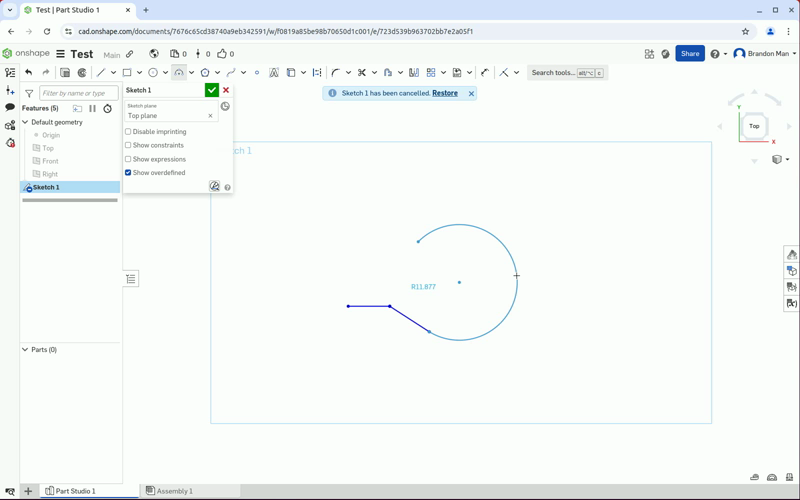
key_up(shift)
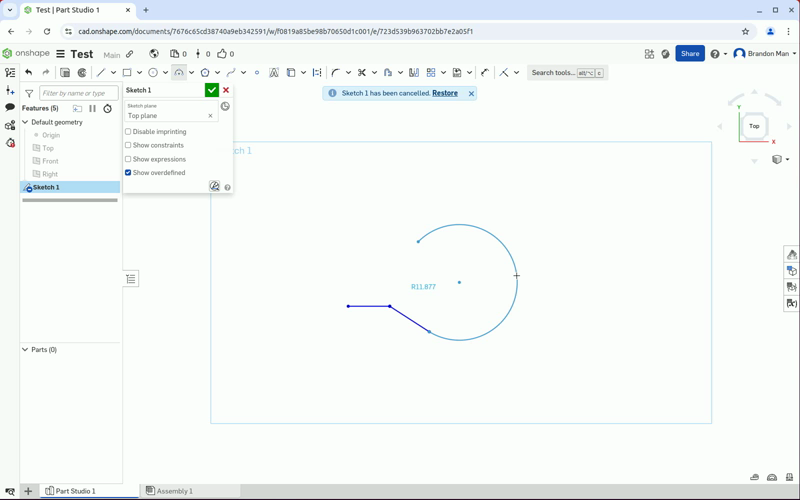
key(esc)
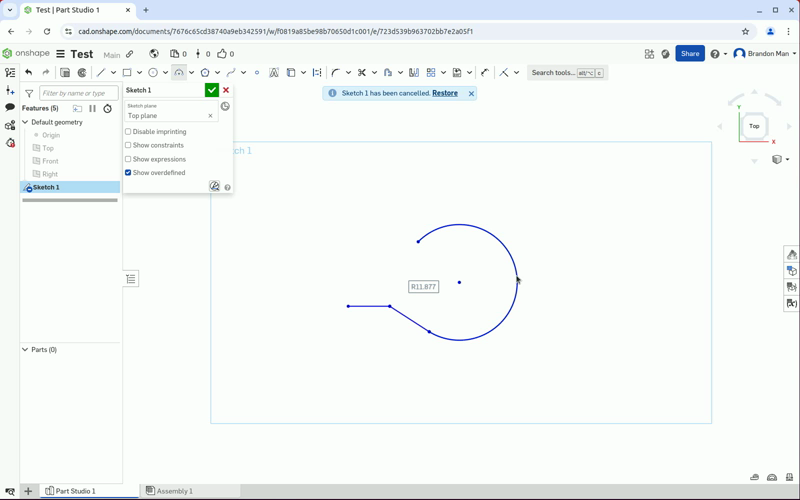
key(l)
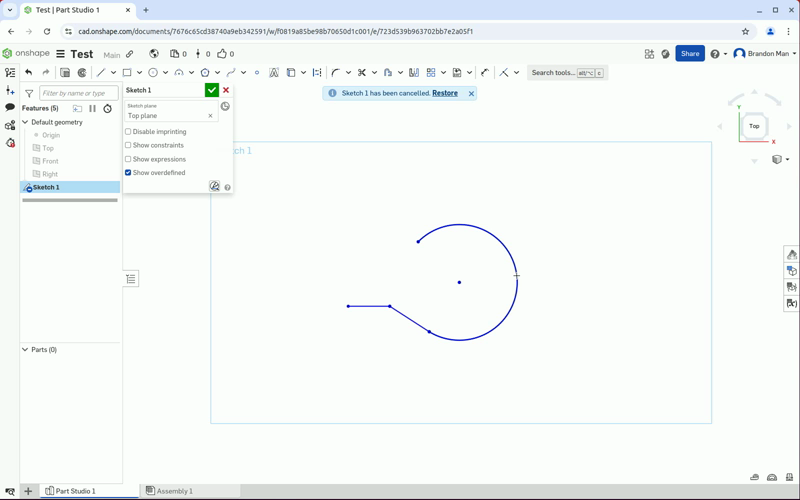
mouse_move(418, 241)
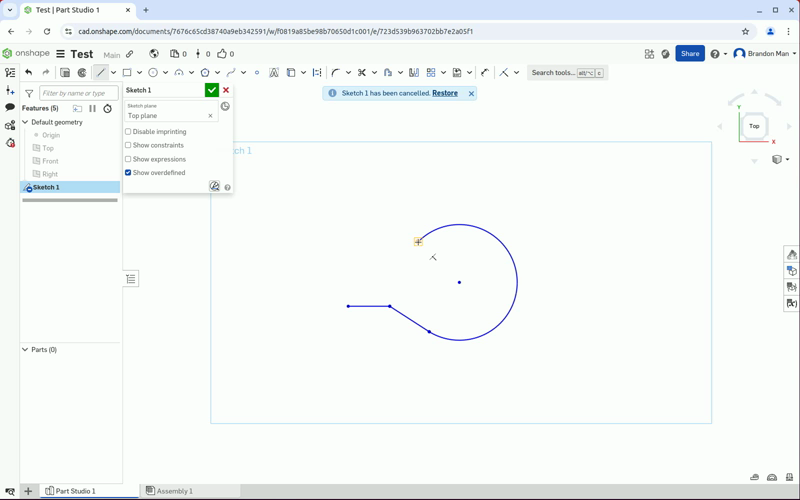
click(418, 241)
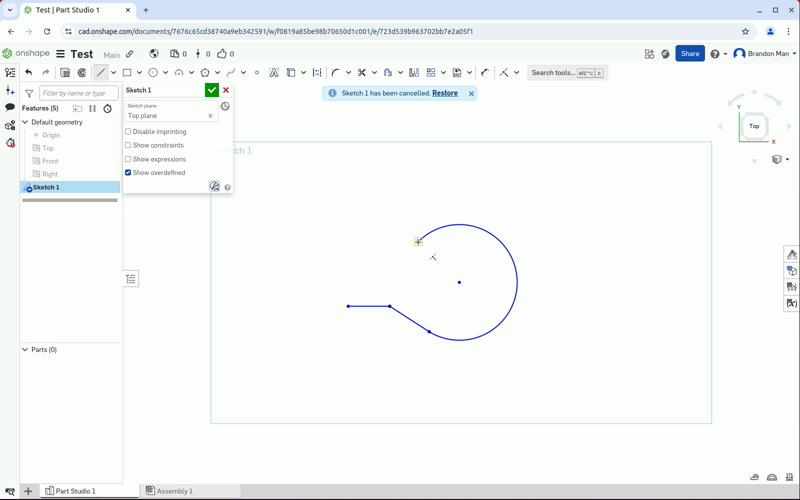
key_down(shift)
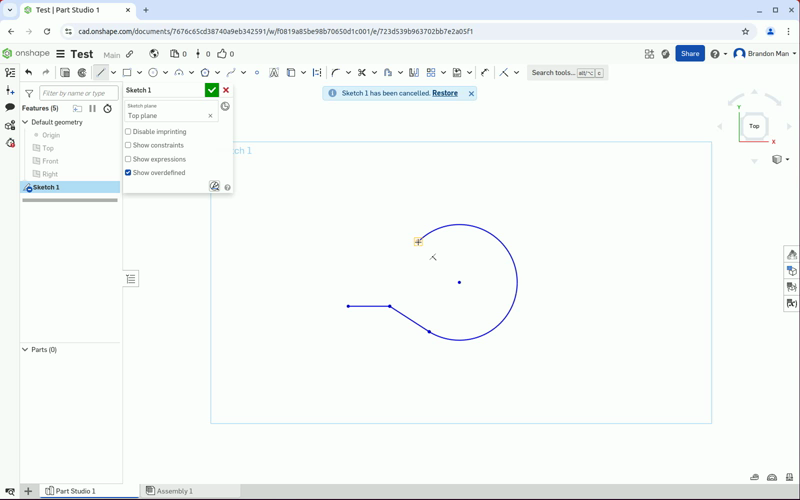
mouse_move(448, 241)
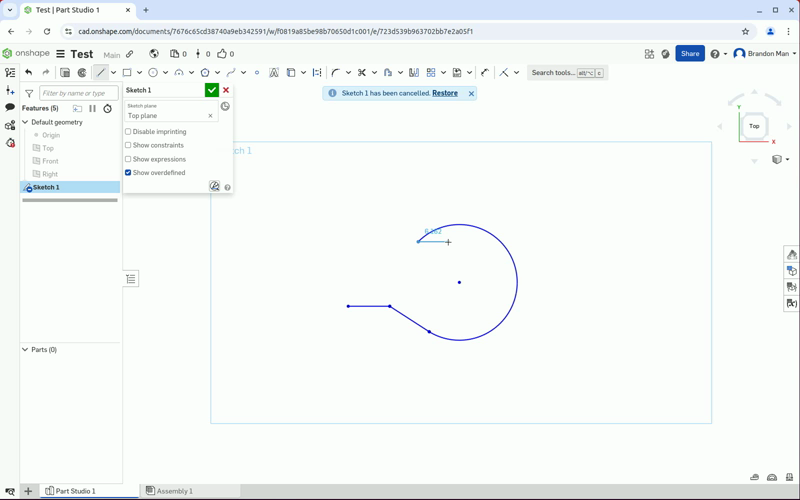
mouse_move(389, 270)
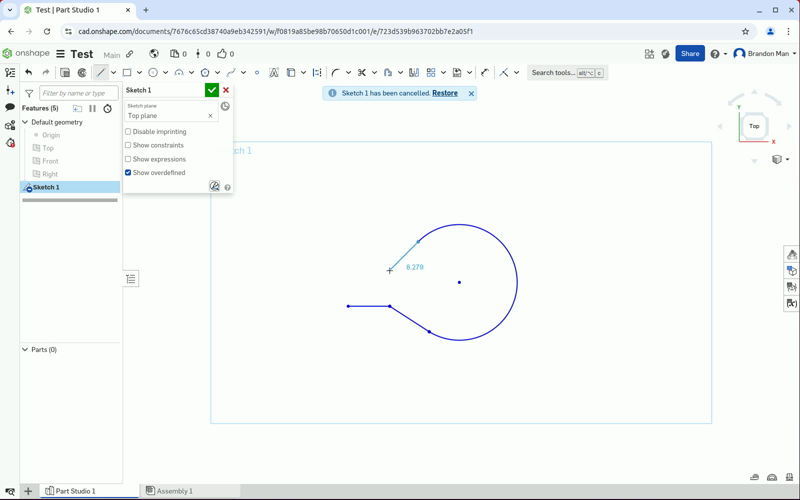
click(389, 270)
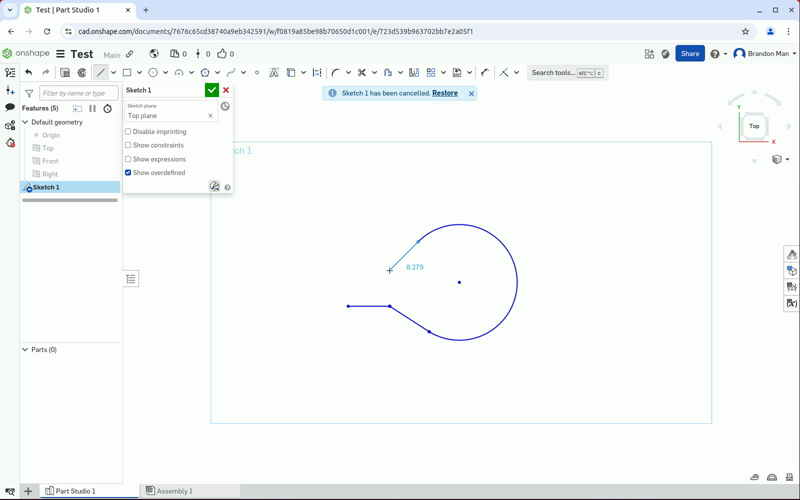
key_up(shift)
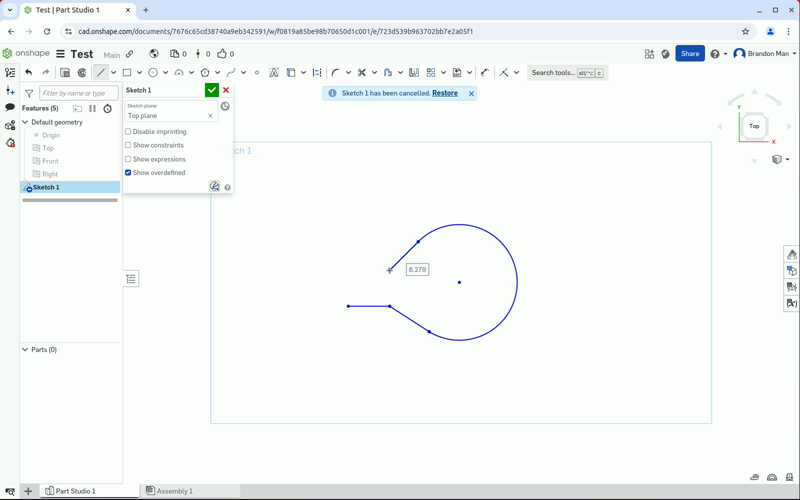
key_down(shift)
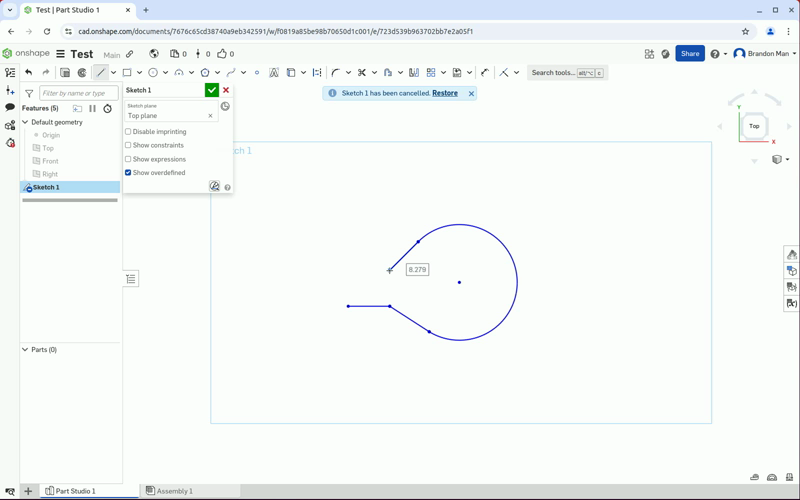
mouse_move(419, 270)
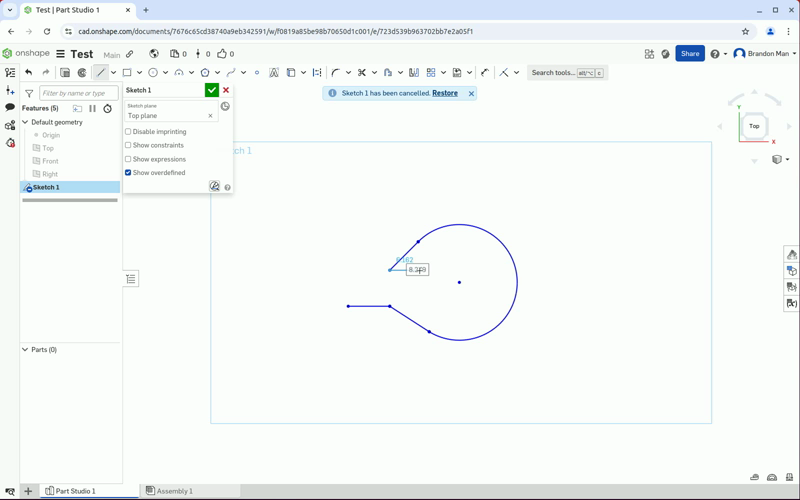
mouse_move(348, 270)
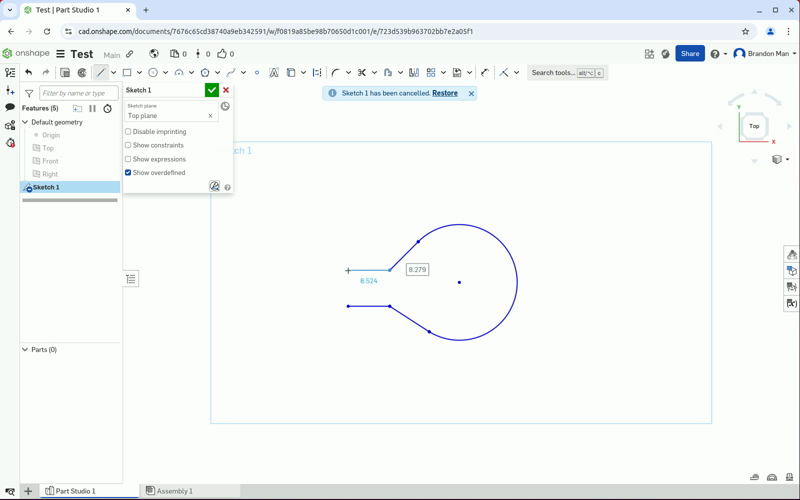
click(348, 270)
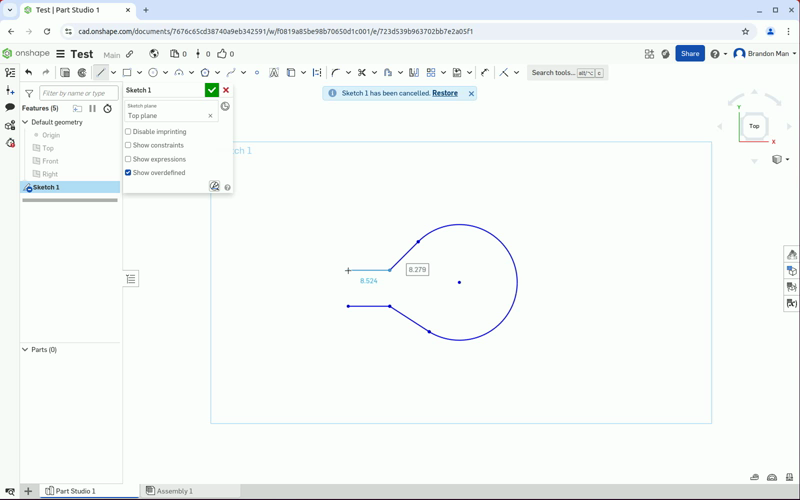
key_up(shift)
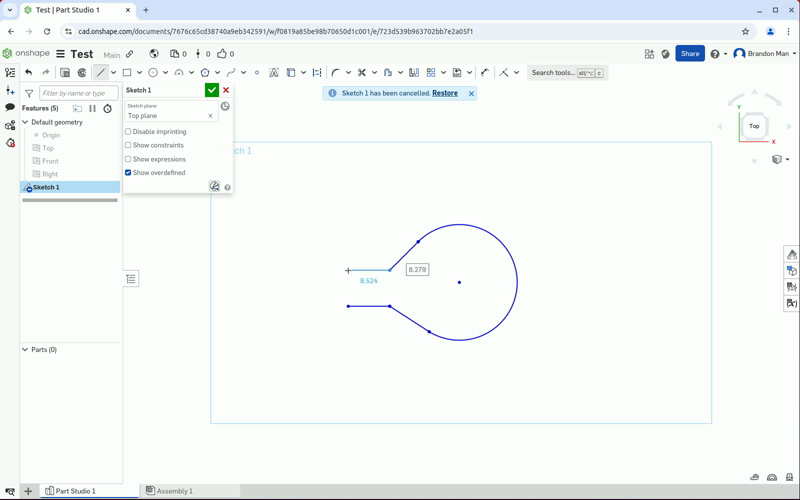
key_down(shift)
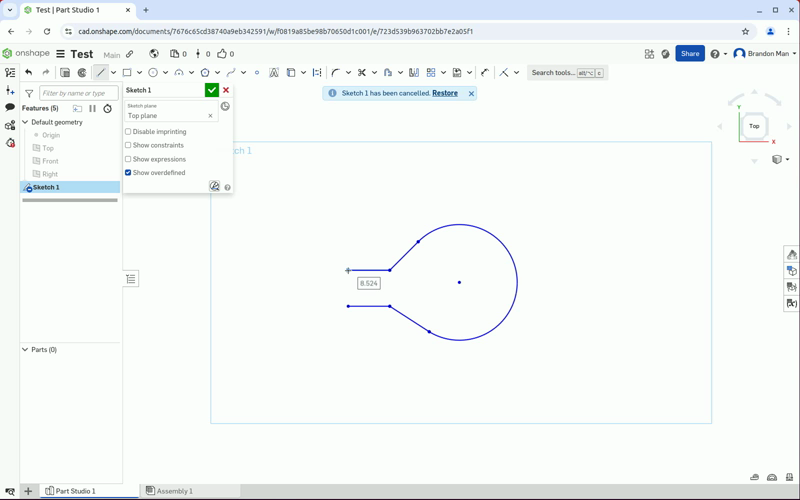
mouse_move(378, 270)
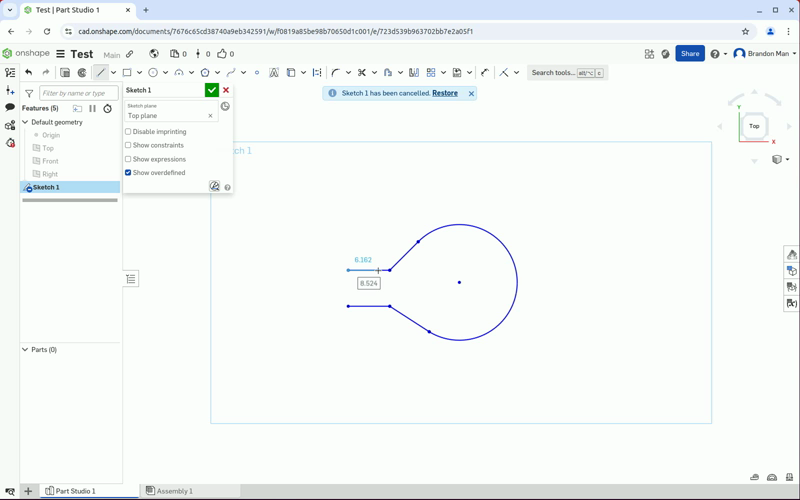
mouse_move(348, 282)
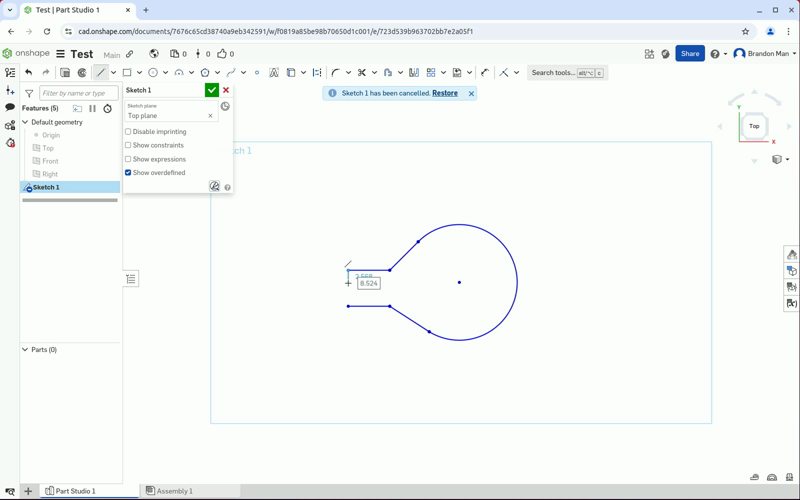
click(348, 282)
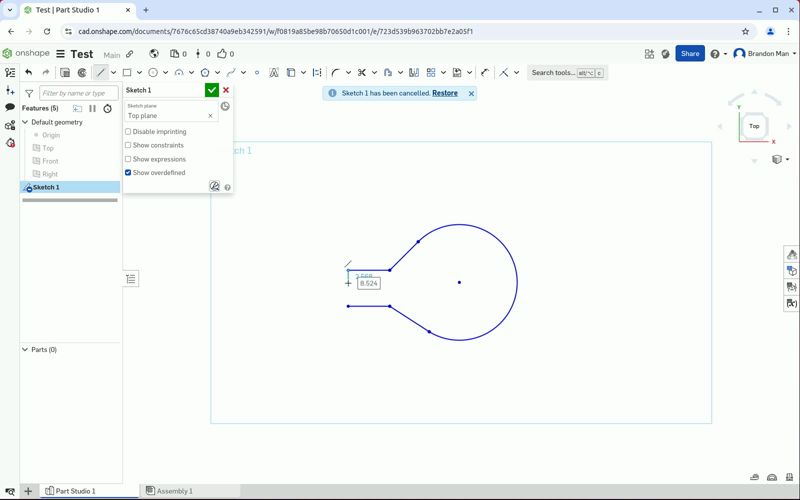
key_up(shift)
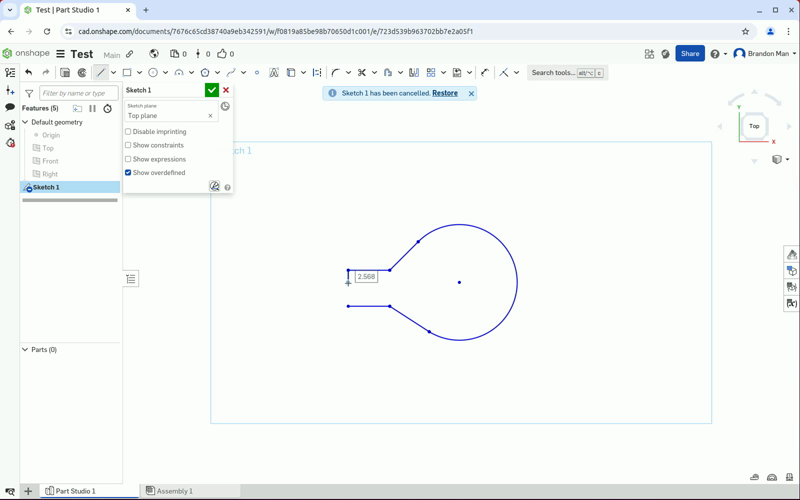
key_down(shift)
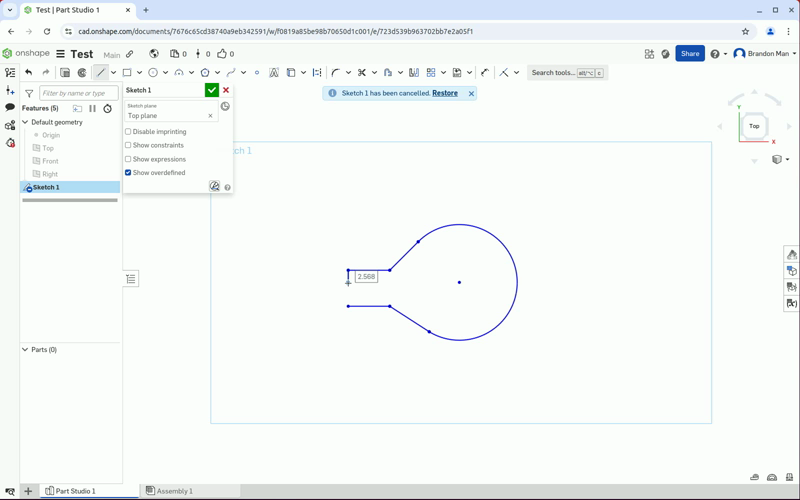
mouse_move(378, 282)
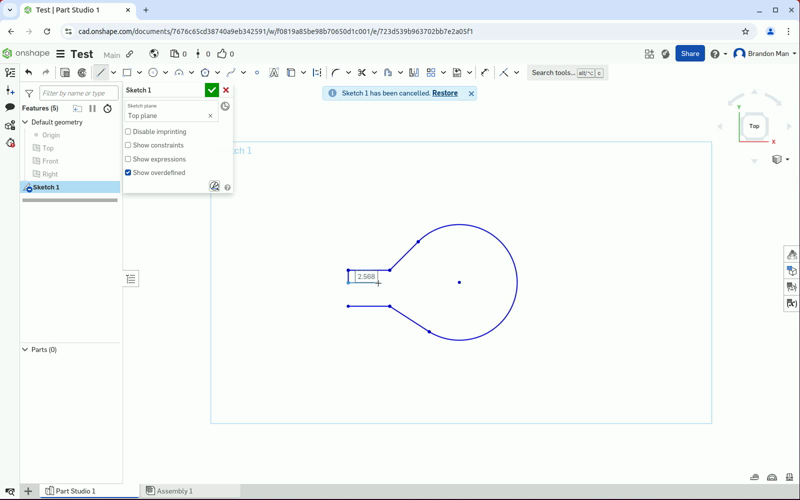
mouse_move(401, 282)
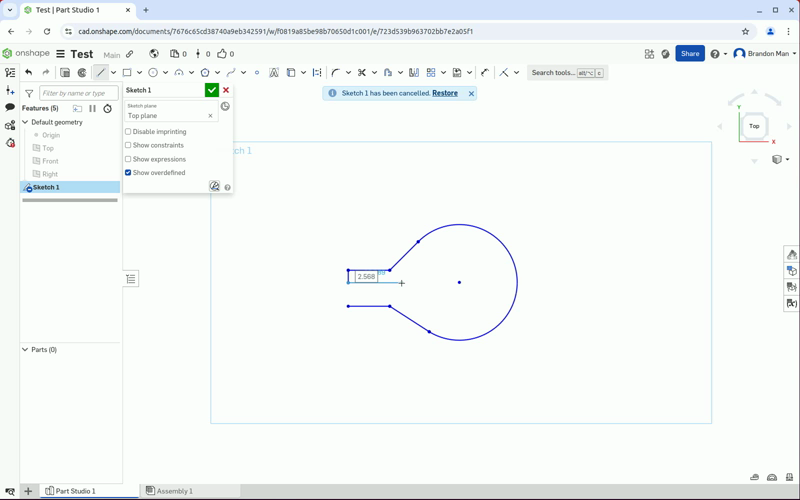
click(401, 282)
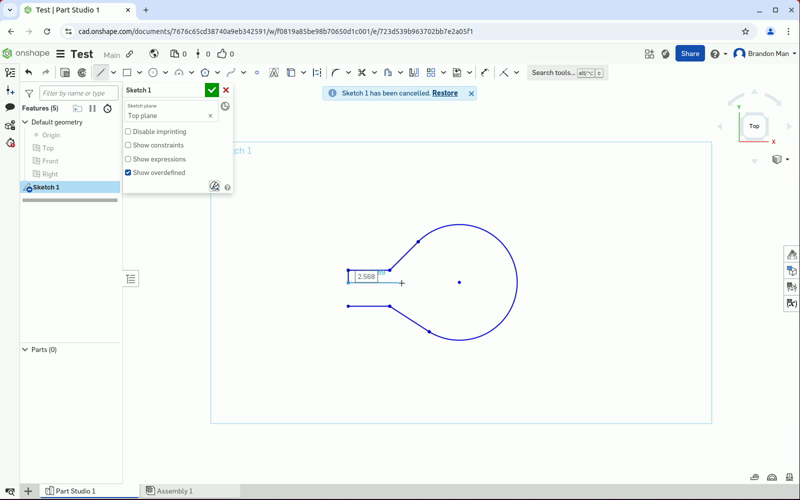
key_up(shift)
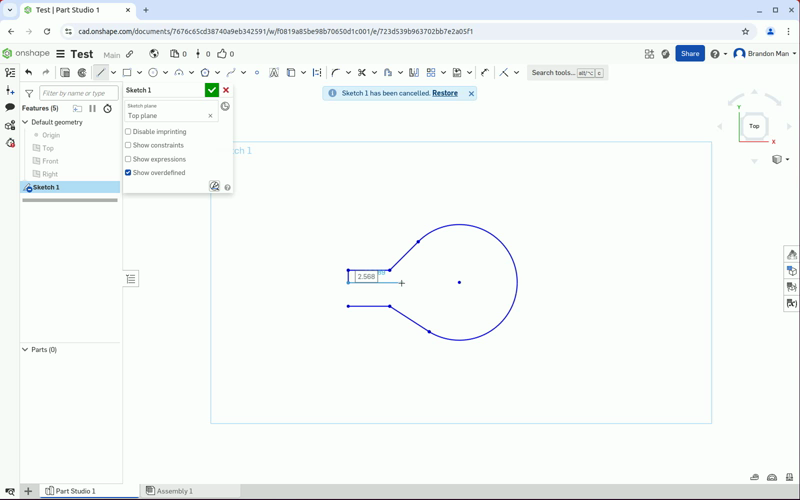
key_down(shift)
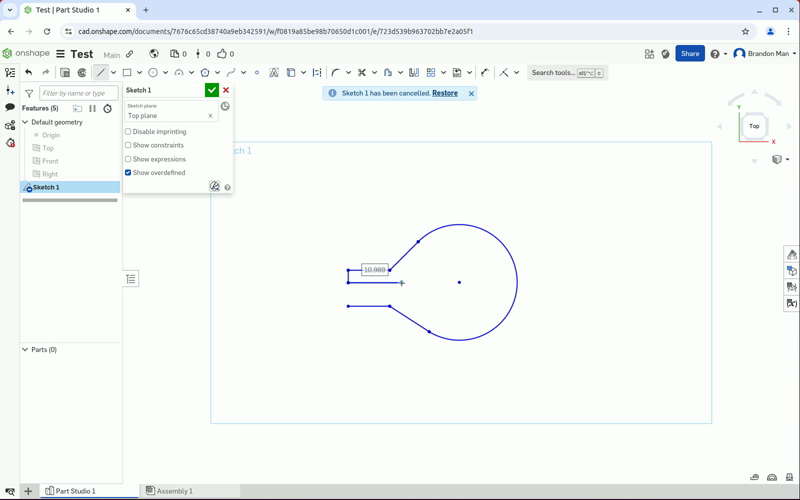
mouse_move(431, 282)
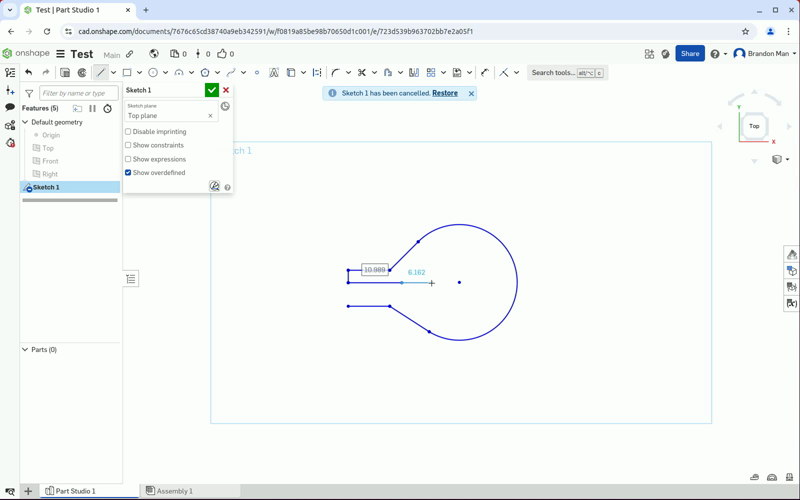
mouse_move(423, 254)
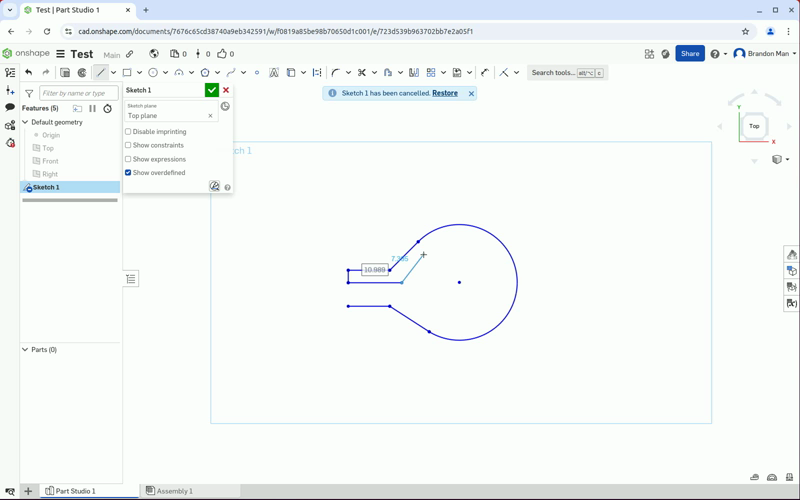
click(423, 254)
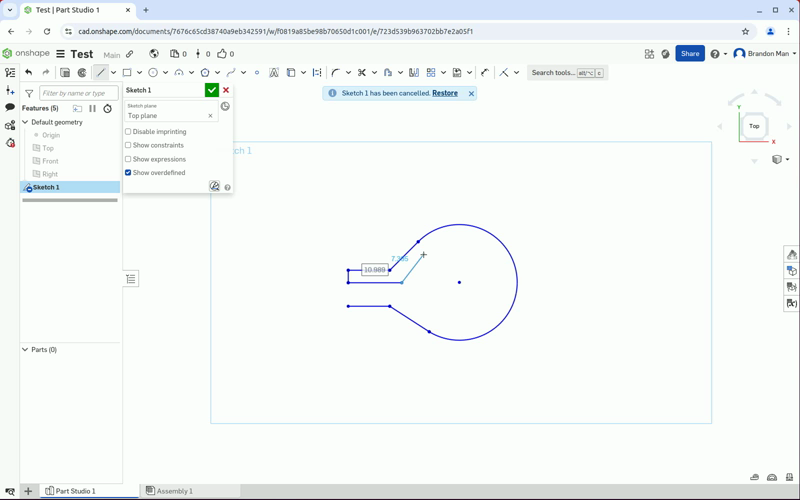
key_up(shift)
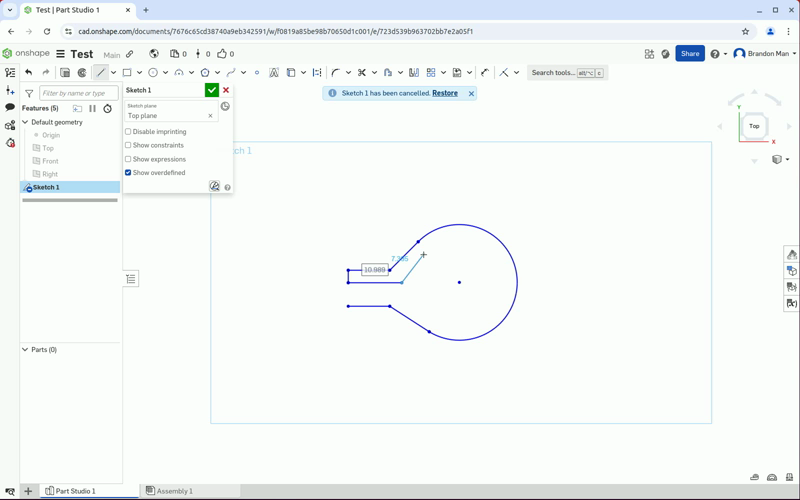
key(esc)
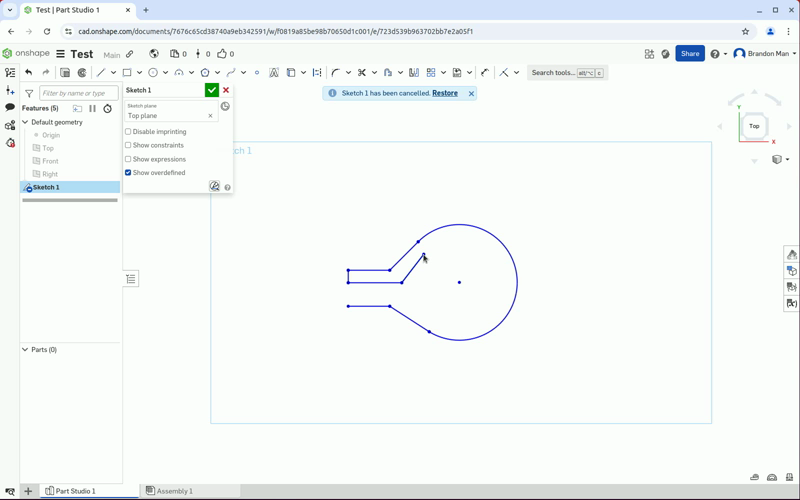
key(a)
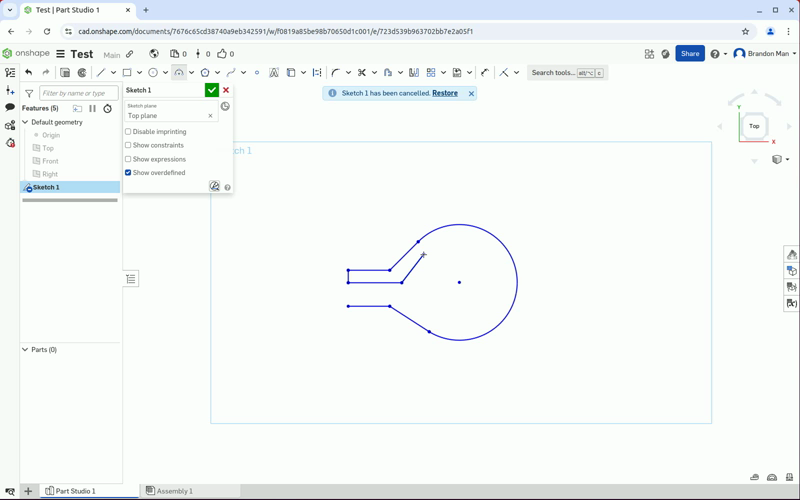
mouse_move(423, 254)
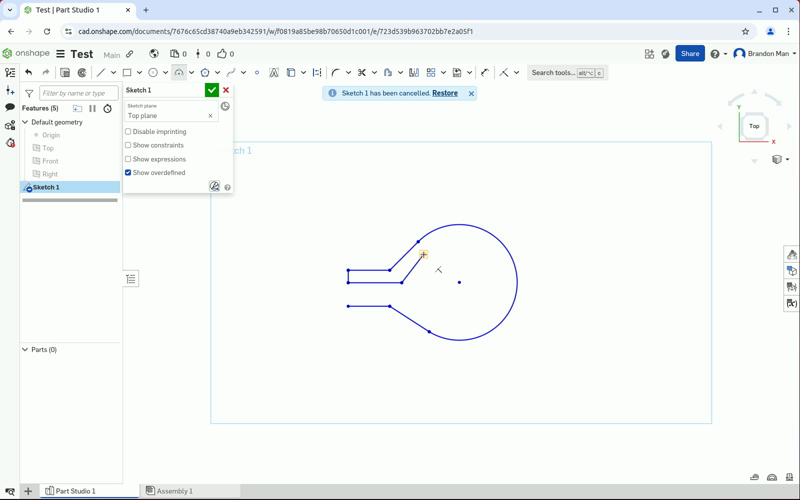
click(423, 254)
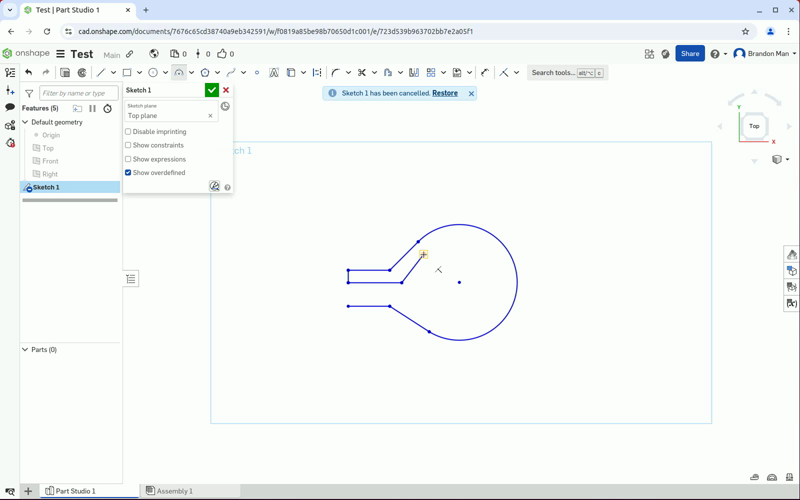
key_down(shift)
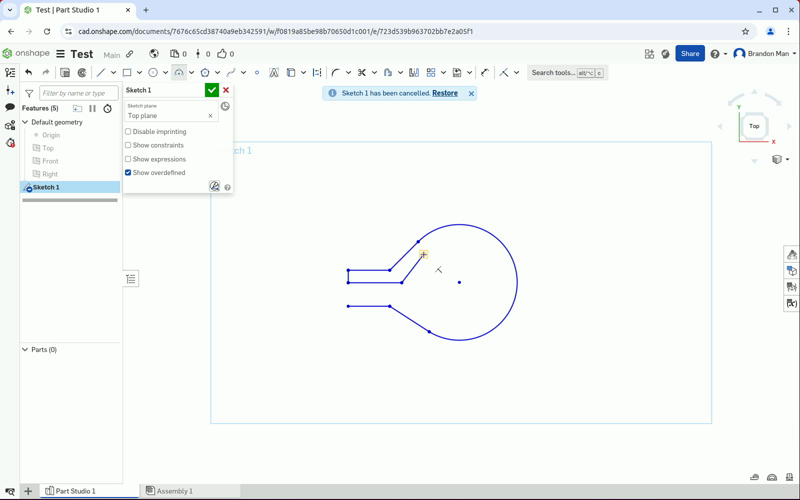
mouse_move(423, 311)
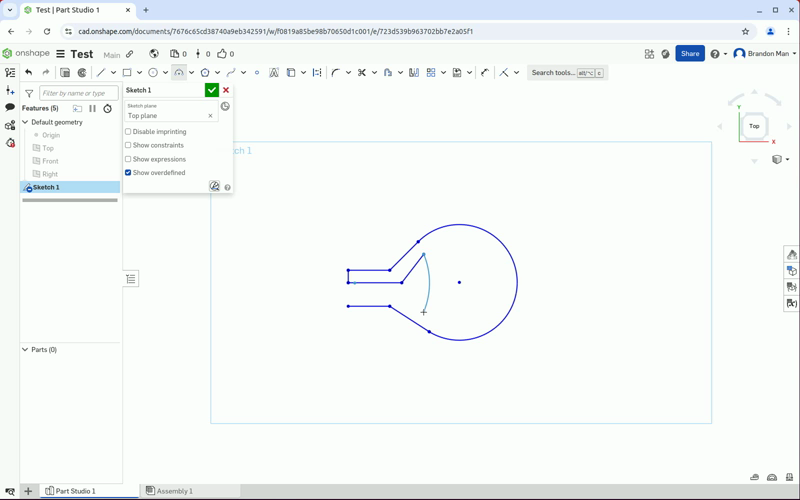
click(423, 311)
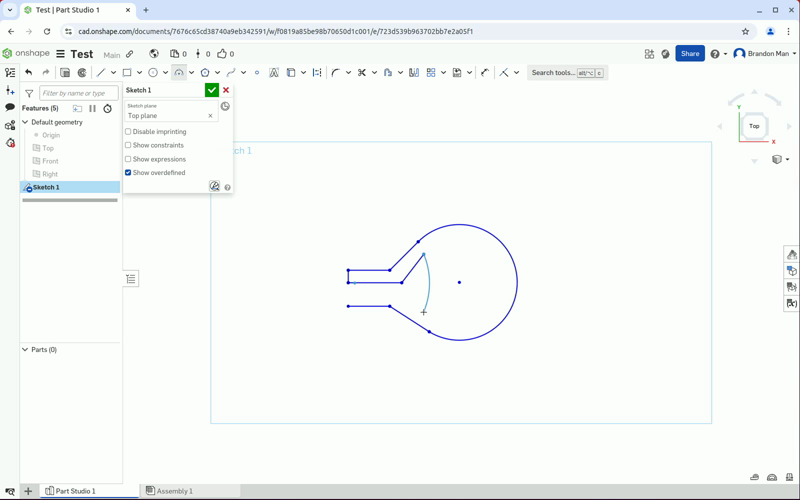
mouse_move(508, 282)
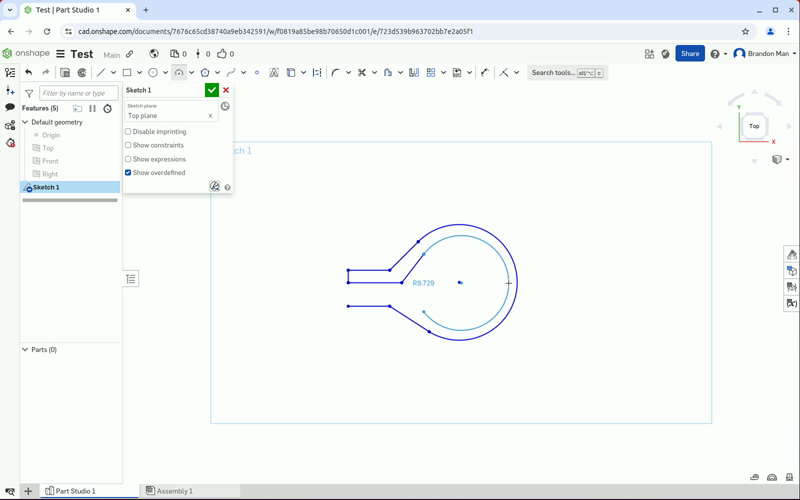
click(508, 282)
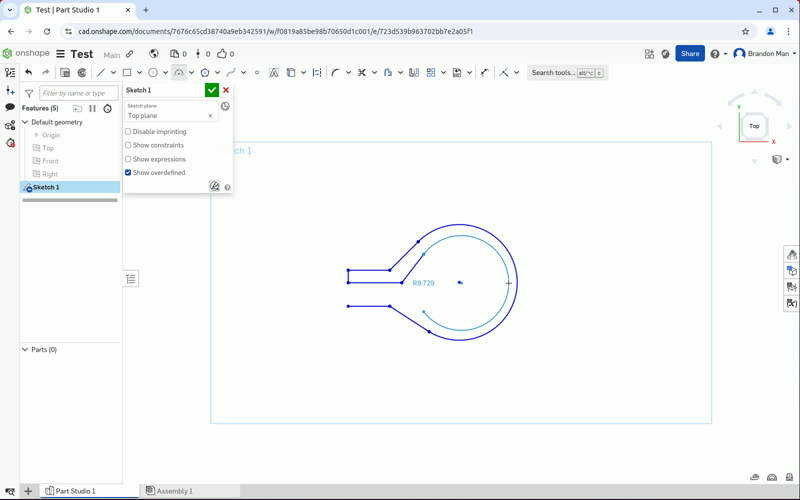
key_up(shift)
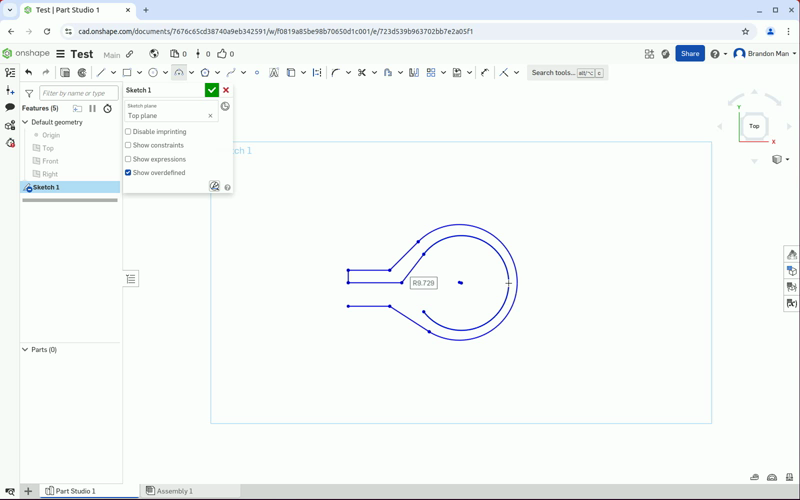
key(esc)
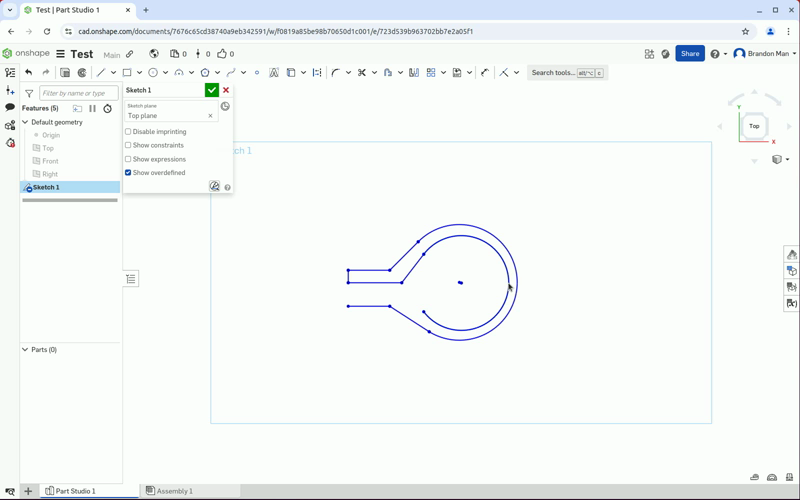
key(l)
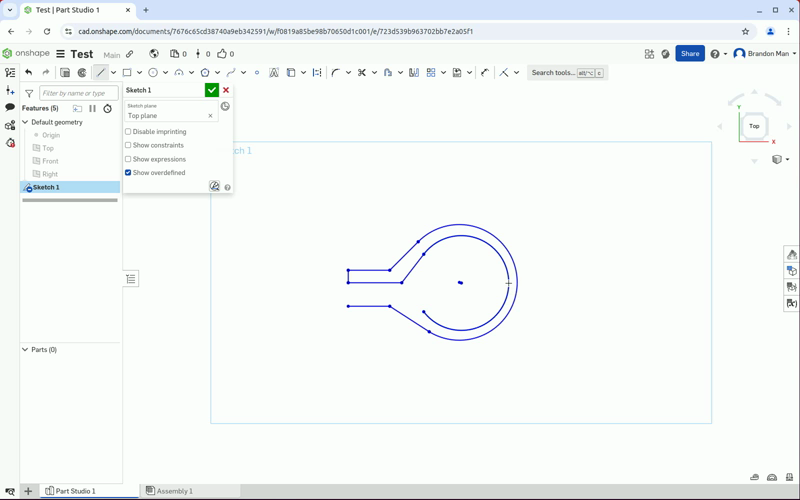
mouse_move(423, 311)
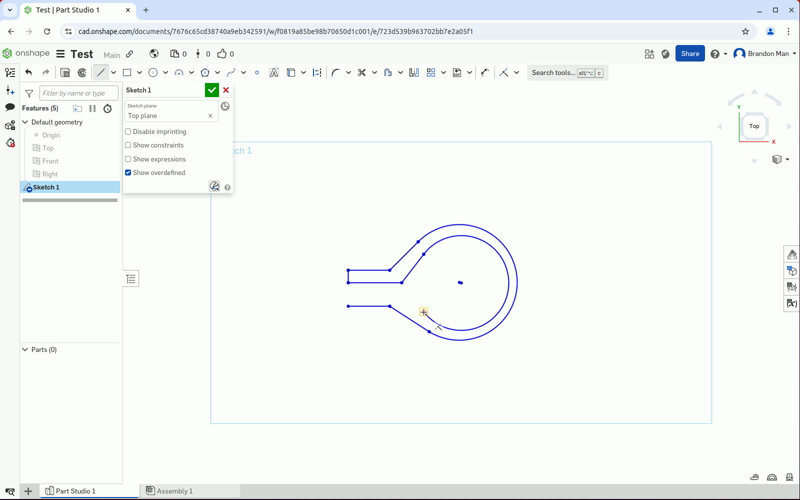
click(423, 311)
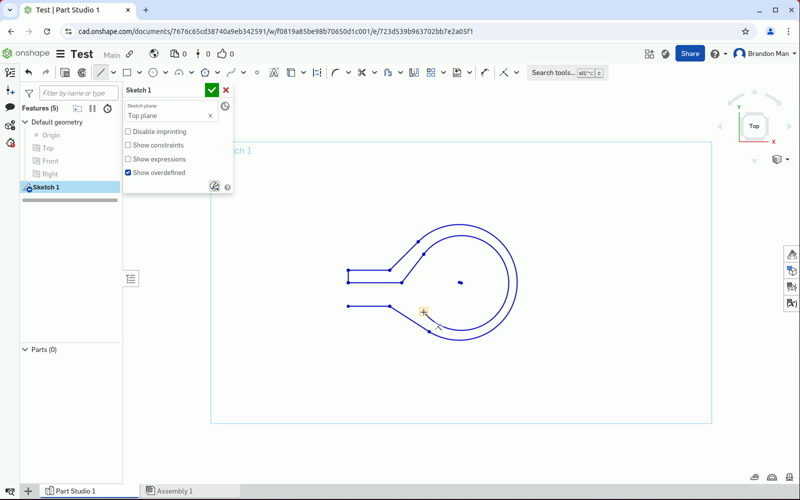
key_down(shift)
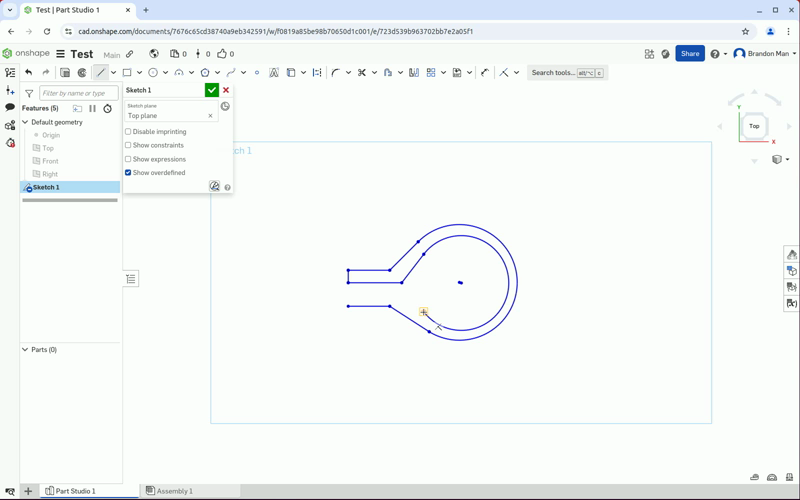
mouse_move(453, 311)
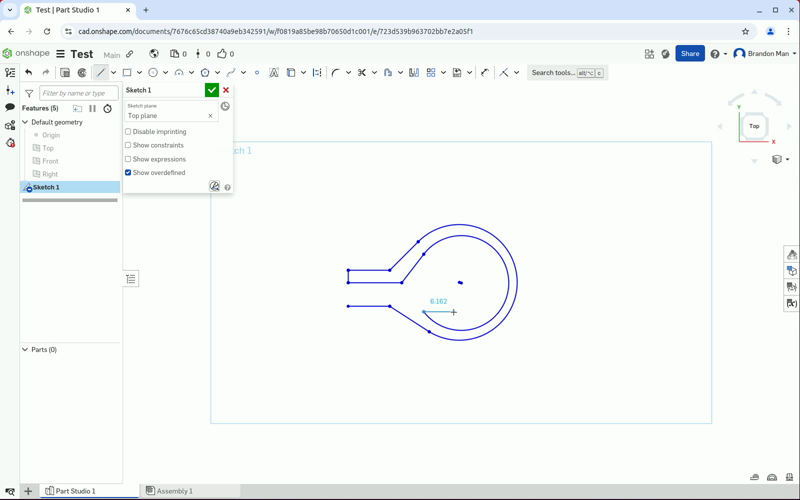
mouse_move(403, 293)
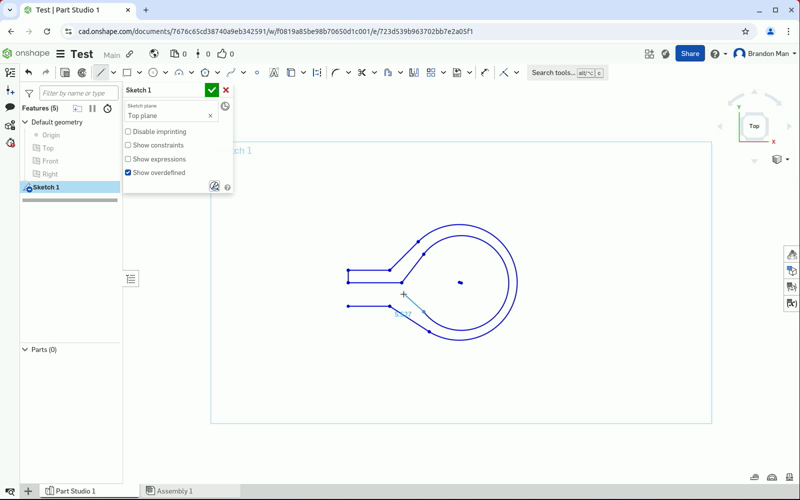
click(403, 293)
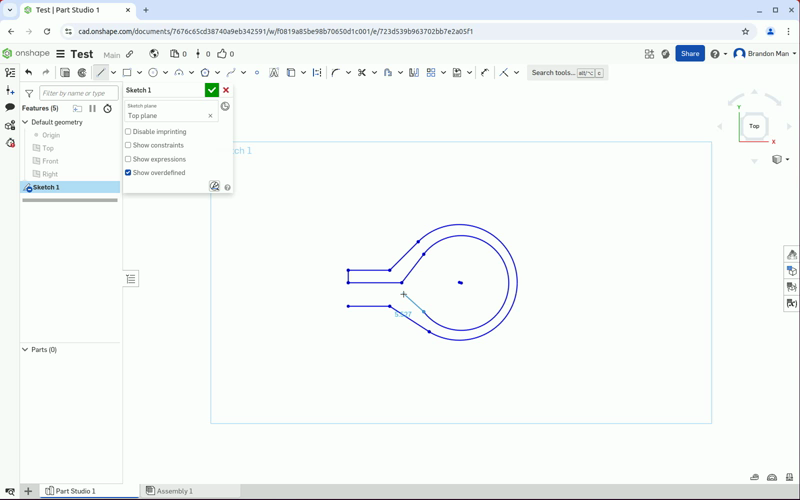
key_up(shift)
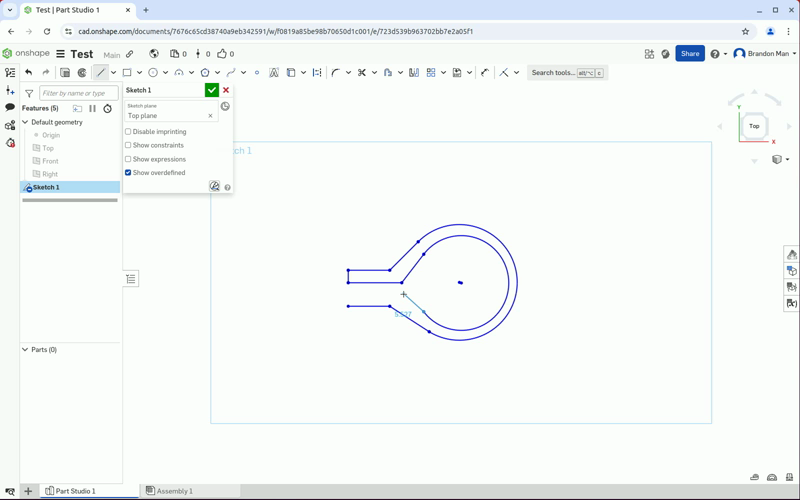
key_down(shift)
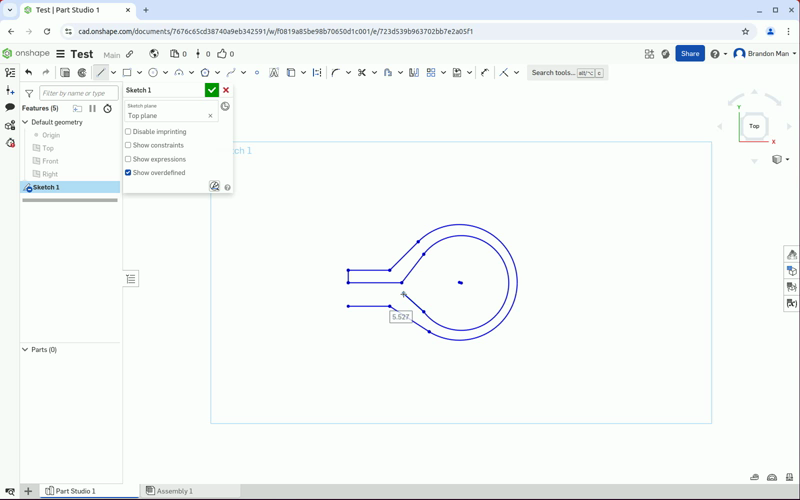
mouse_move(433, 293)
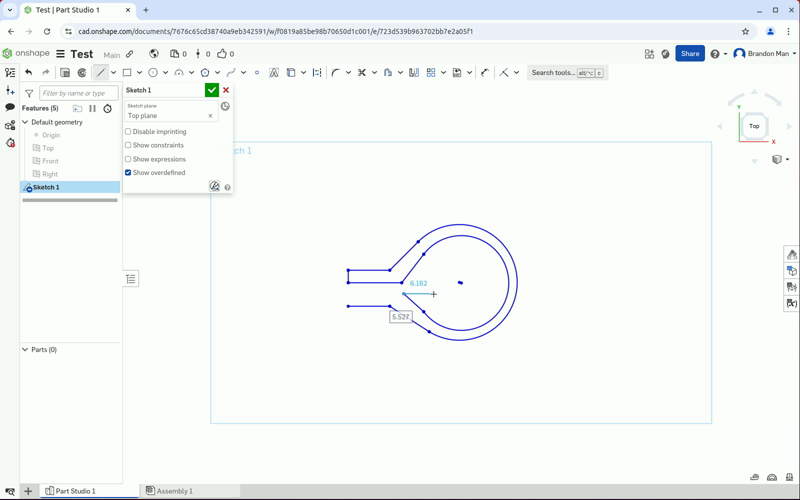
mouse_move(348, 293)
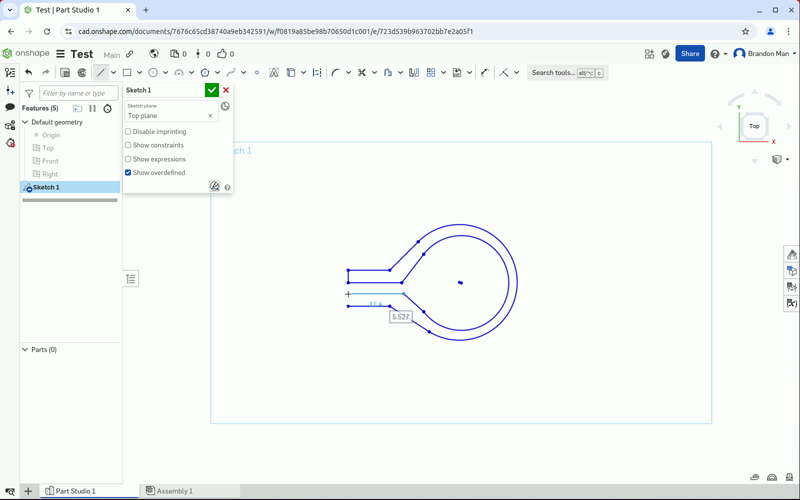
click(348, 293)
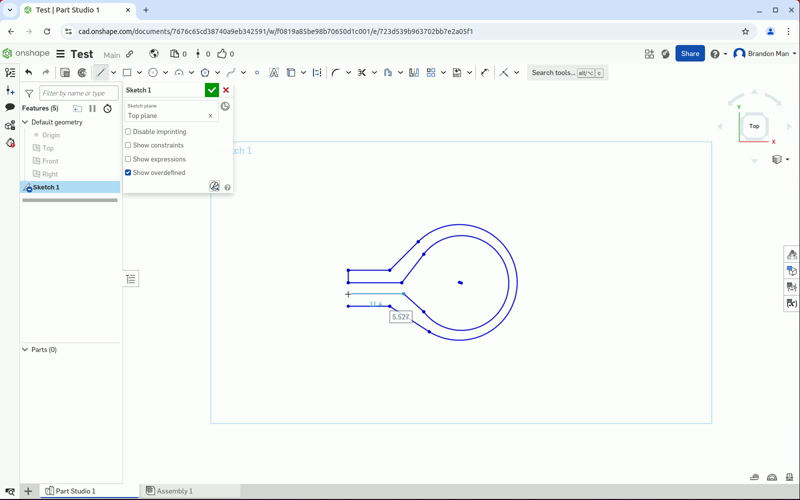
key_up(shift)
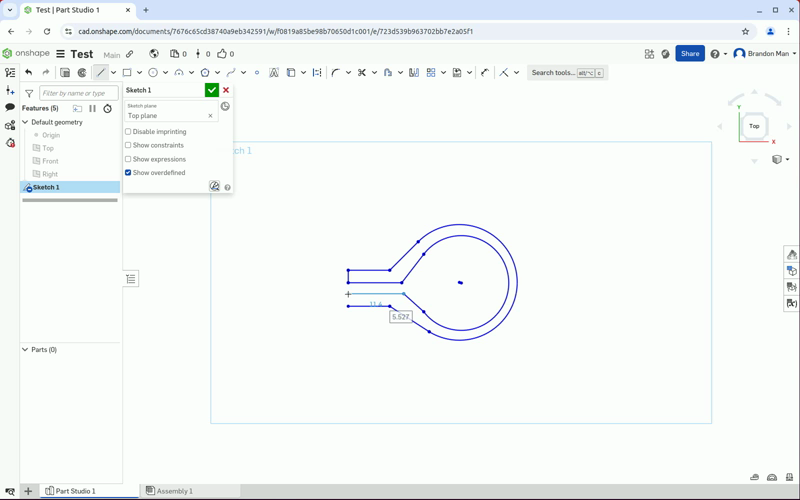
mouse_move(378, 293)
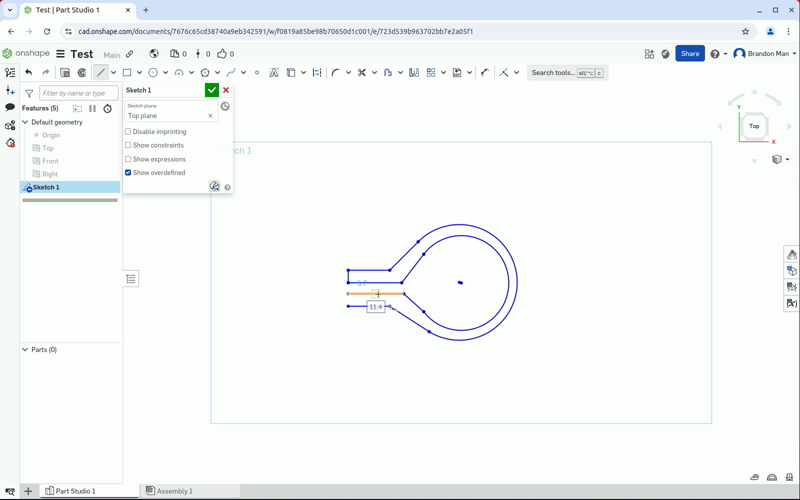
key_down(shift)
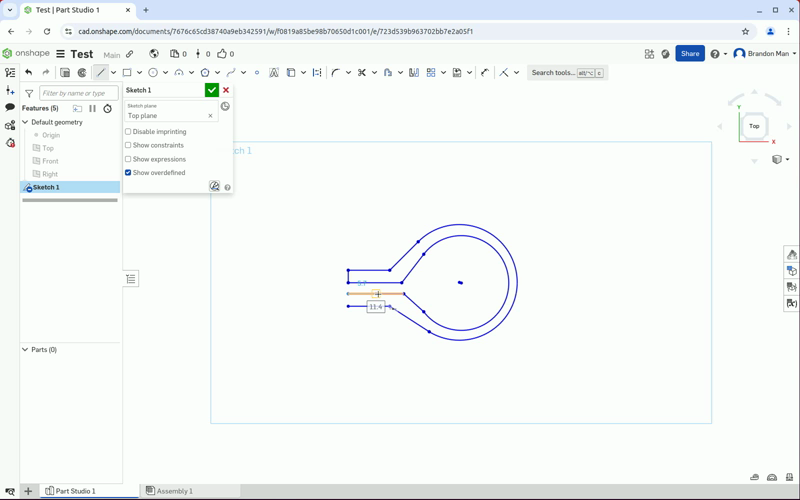
mouse_move(348, 306)
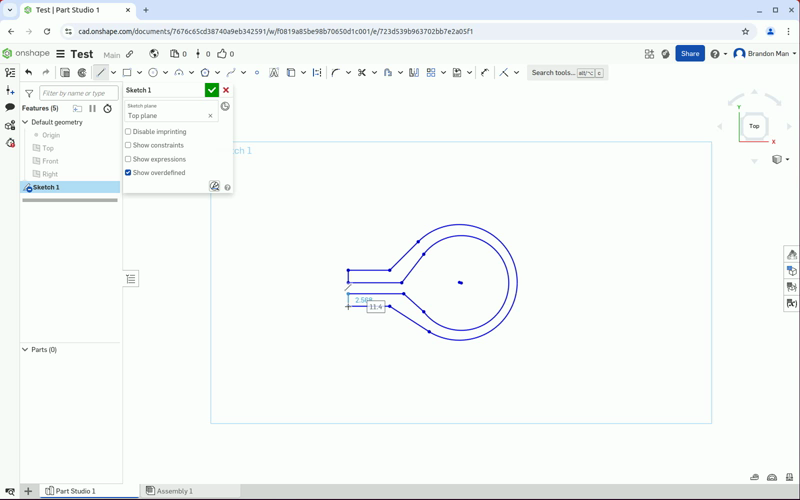
key_up(shift)
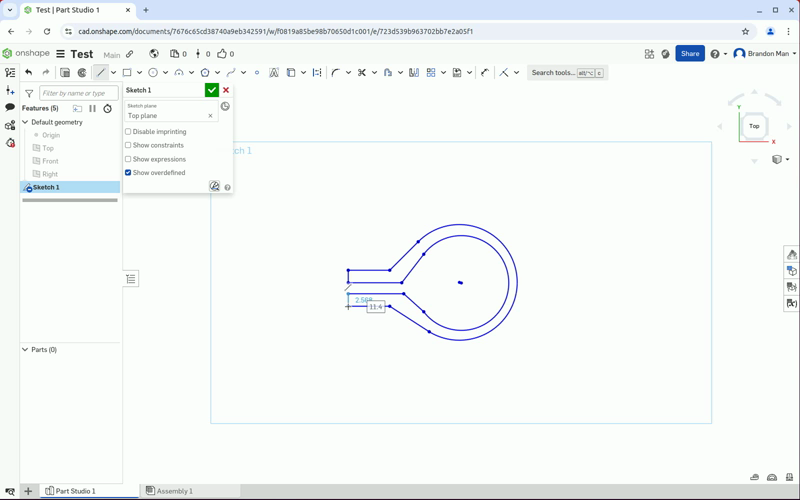
click(348, 306)
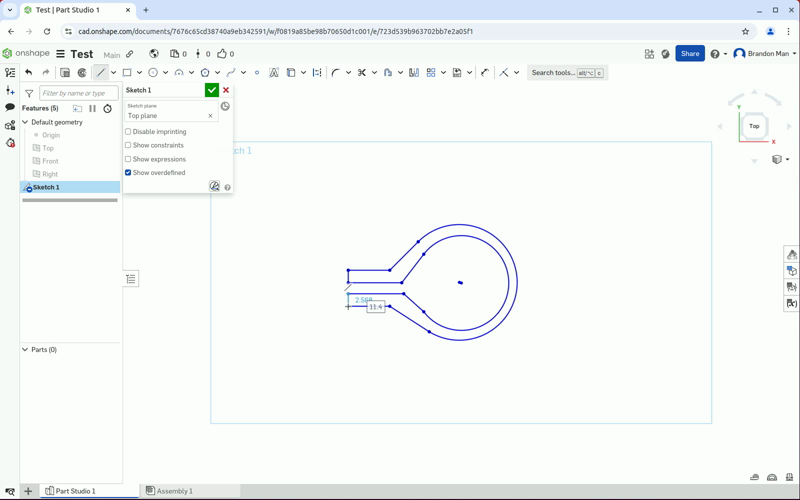
key(esc)
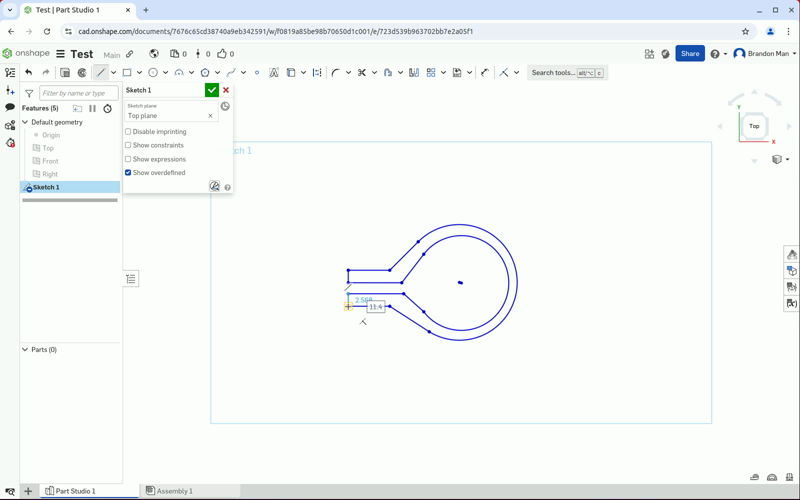
mouse_move(409, 257)
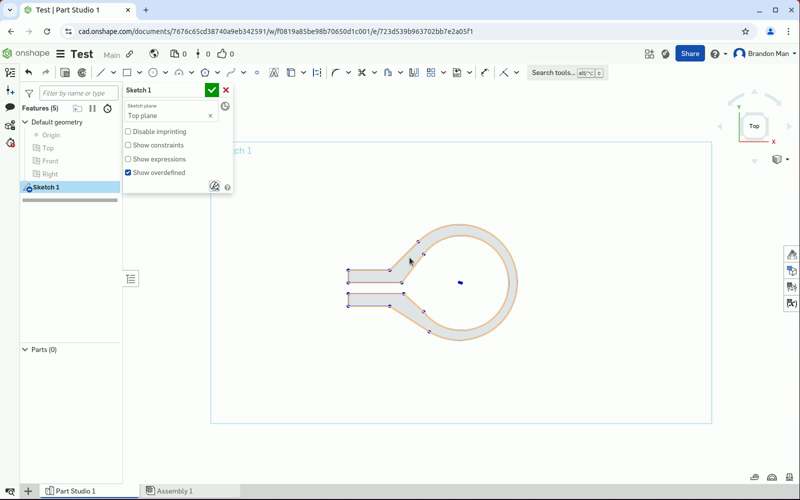
click(409, 257)
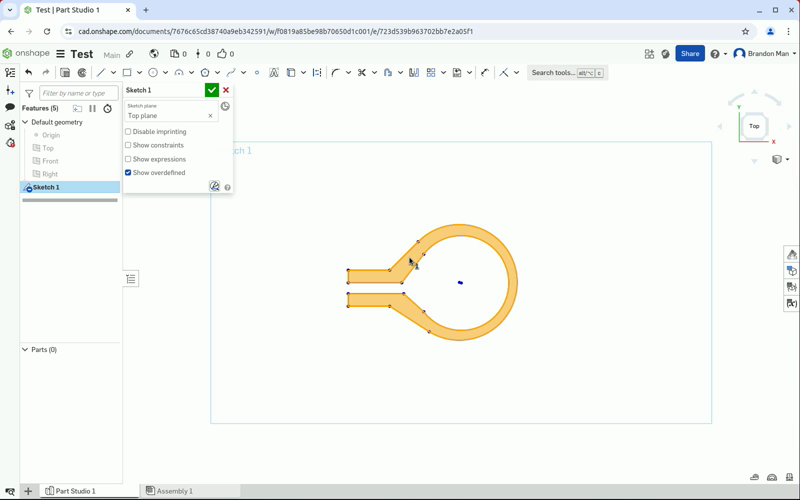
mouse_move(73, 352)
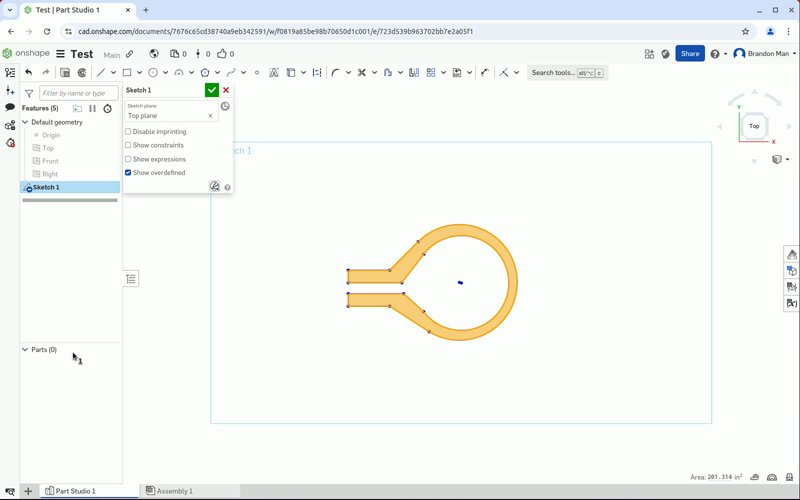
key(shift+y)
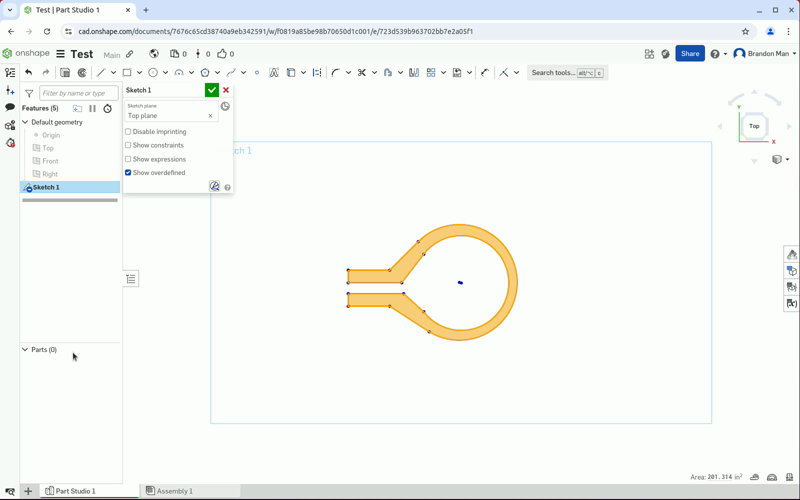
key(shift+e)
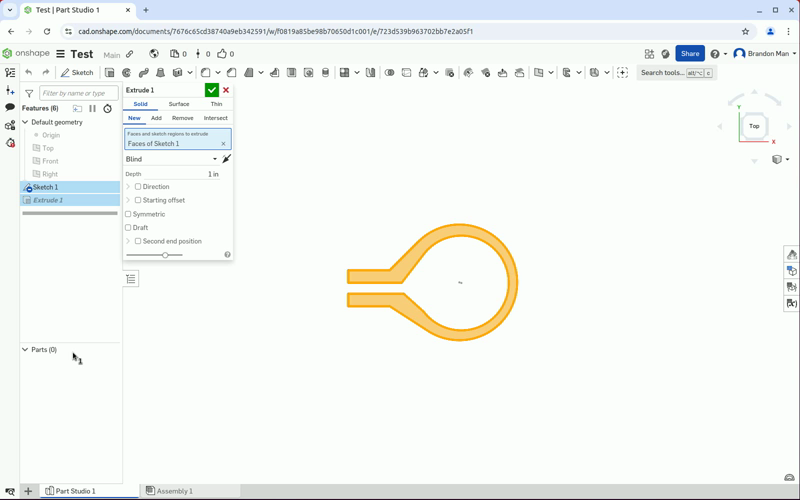
mouse_move(143, 106)
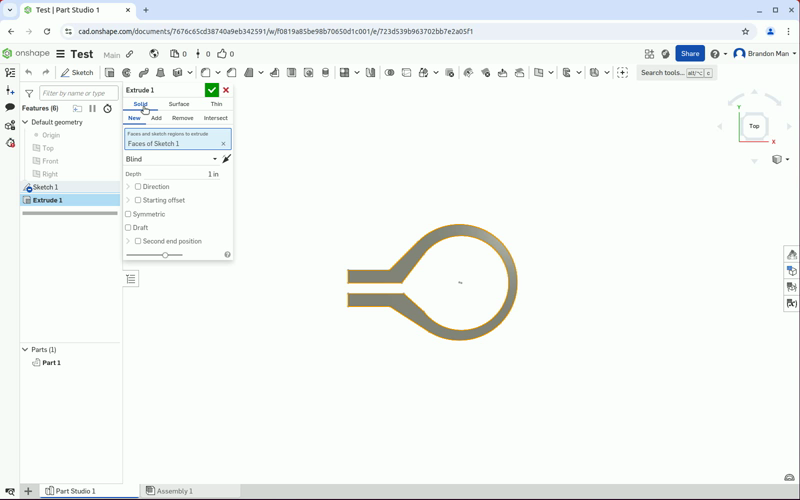
click(143, 106)
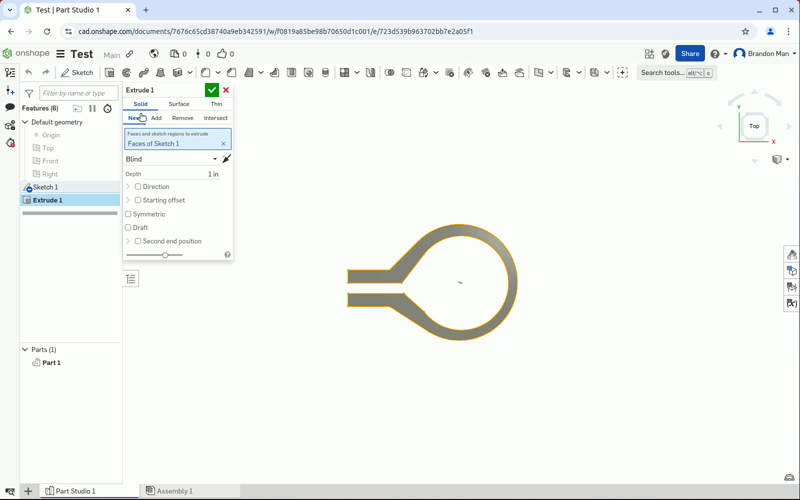
mouse_move(137, 120)
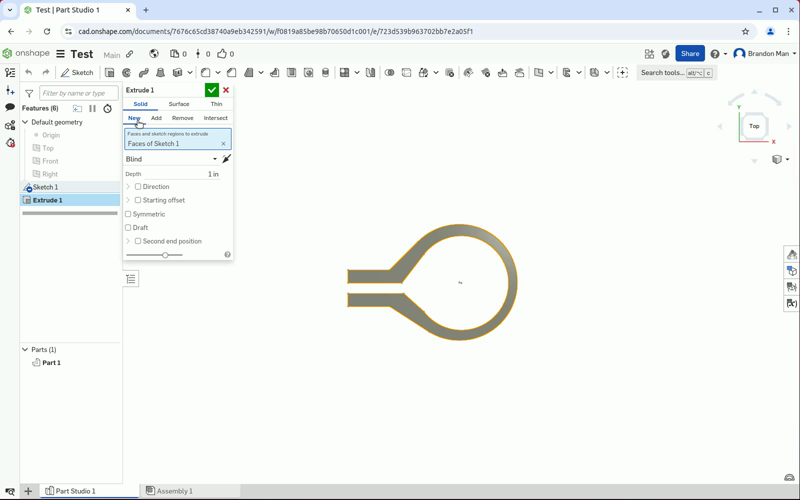
click(137, 120)
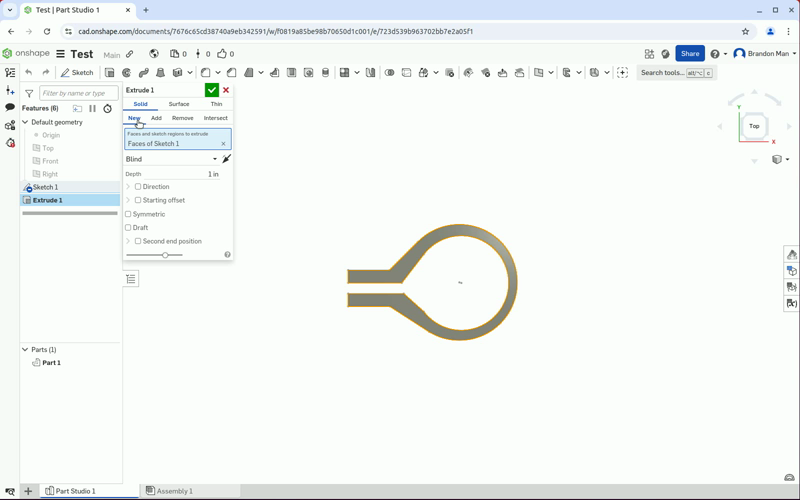
key(tab, 4)
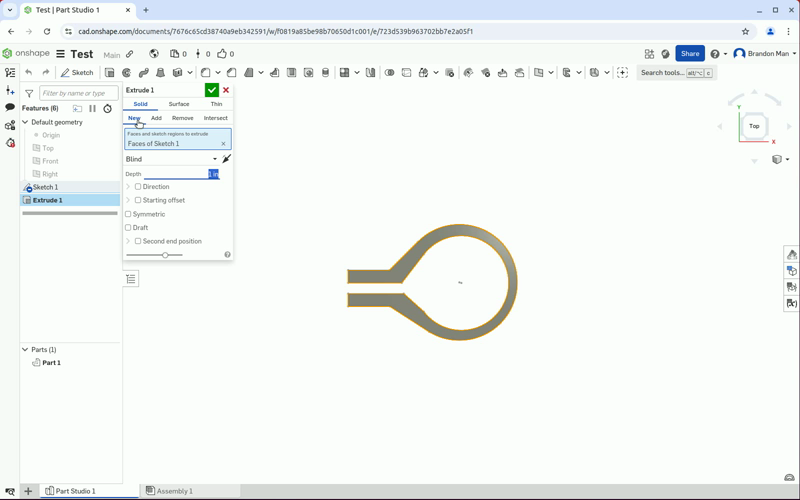
text(6.018)
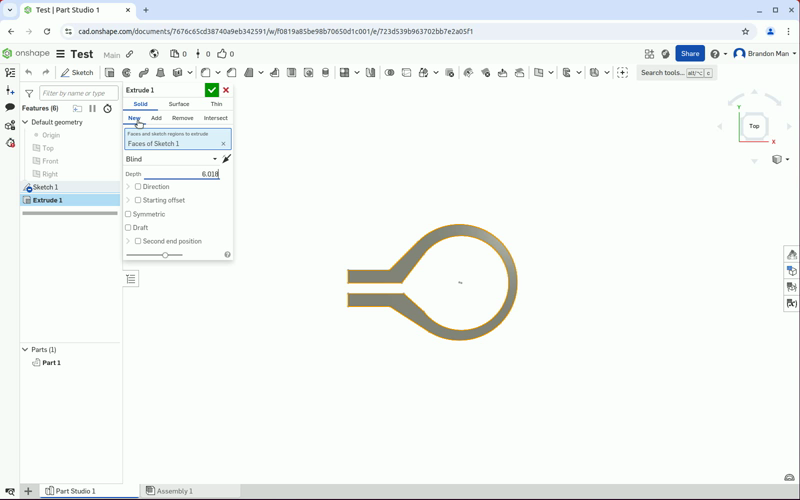
key(enter)
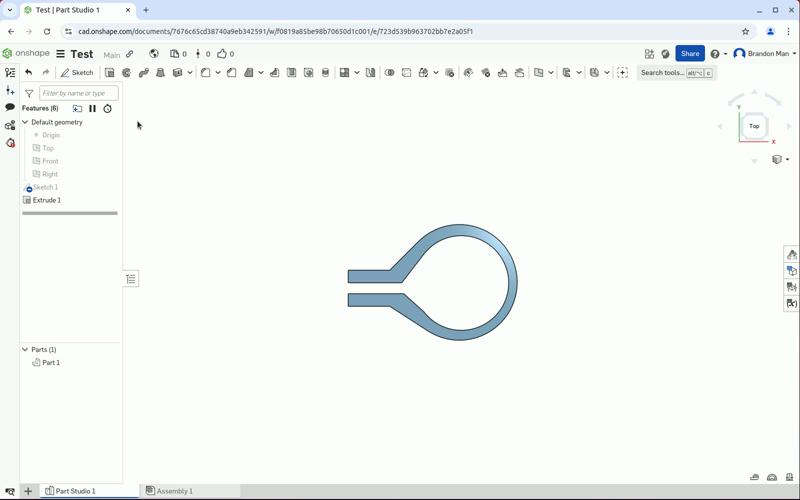
key(shift+h)
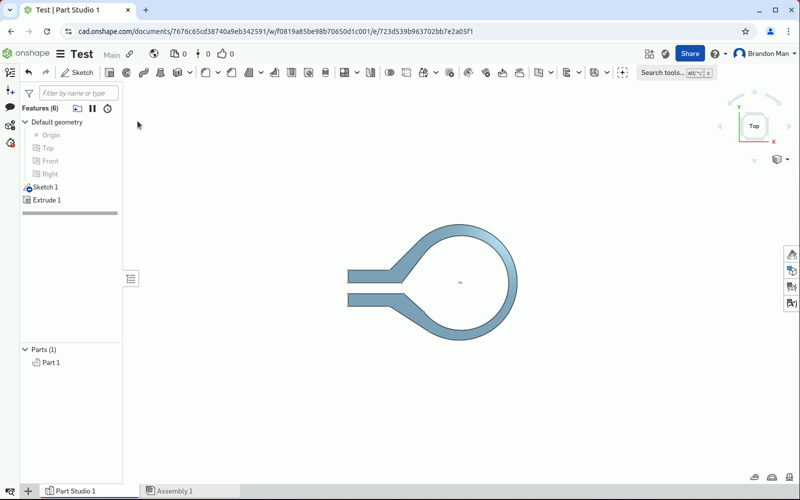
key(shift+h)
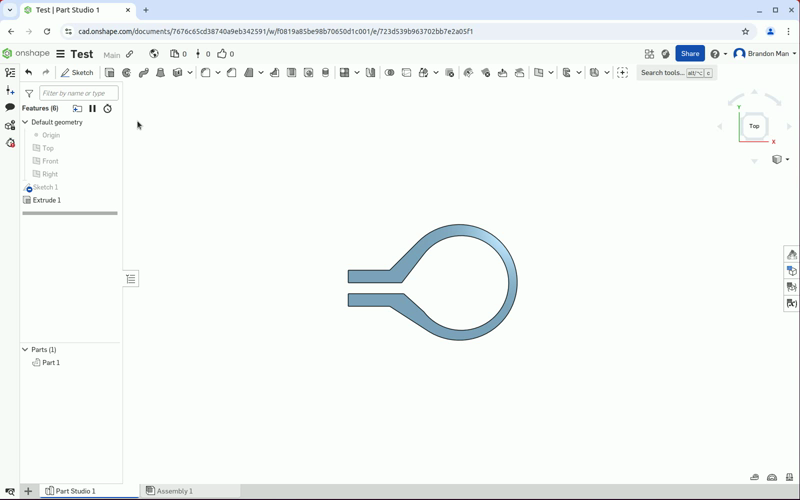
mouse_move(73, 189)
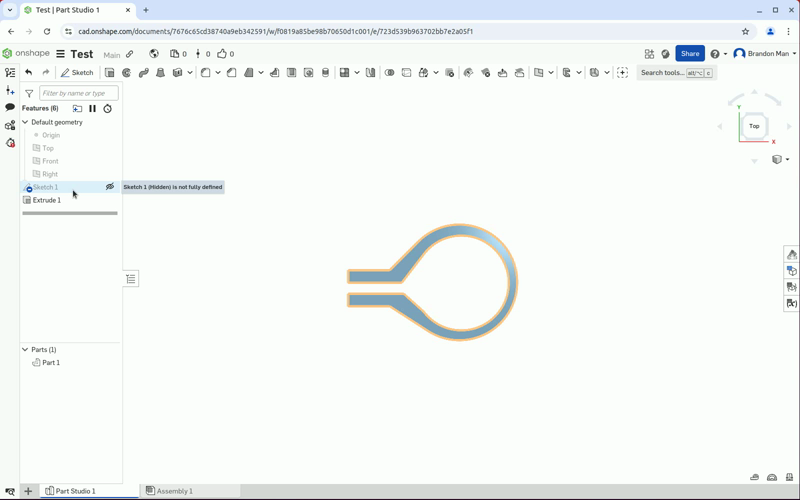
click(73, 189)
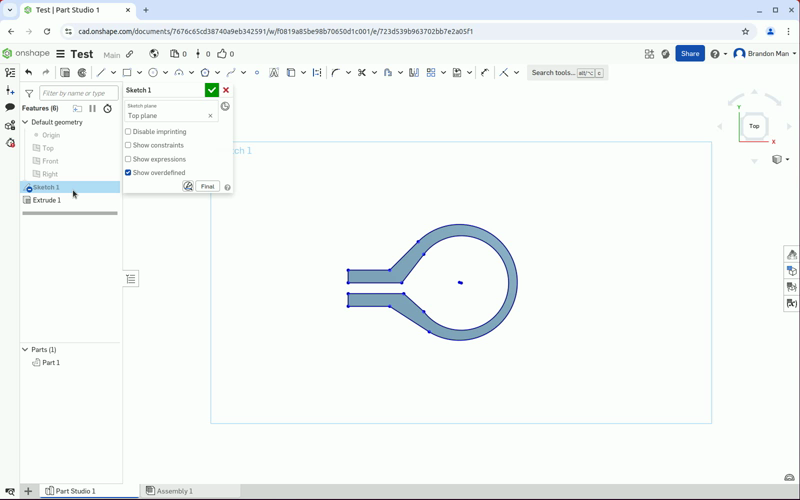
mouse_move(229, 92)
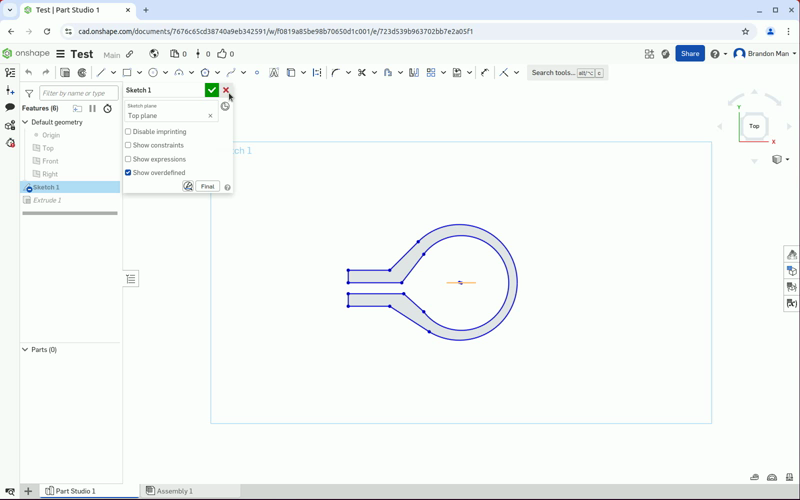
click(229, 92)
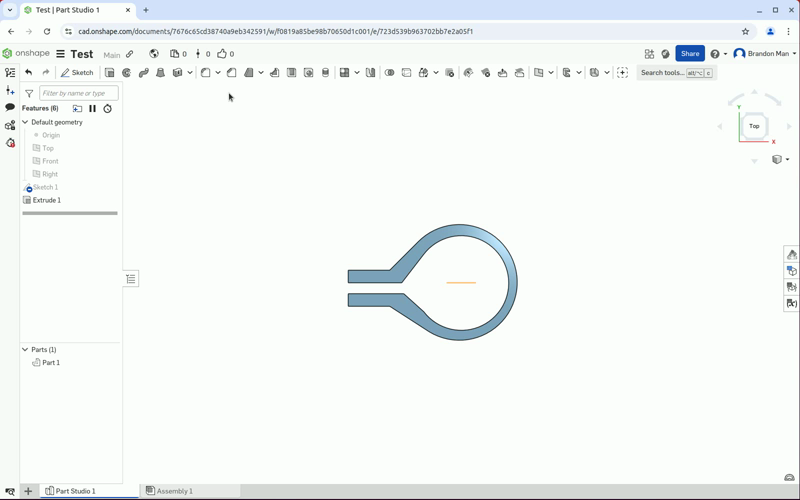
mouse_move(73, 352)
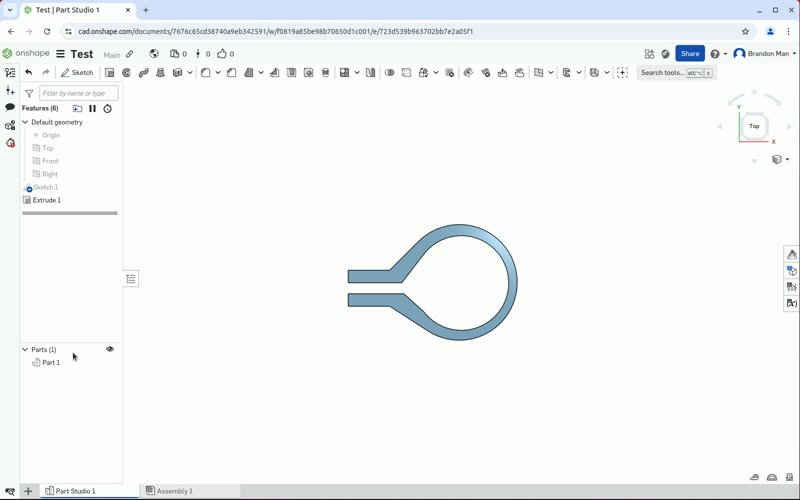
key(y)
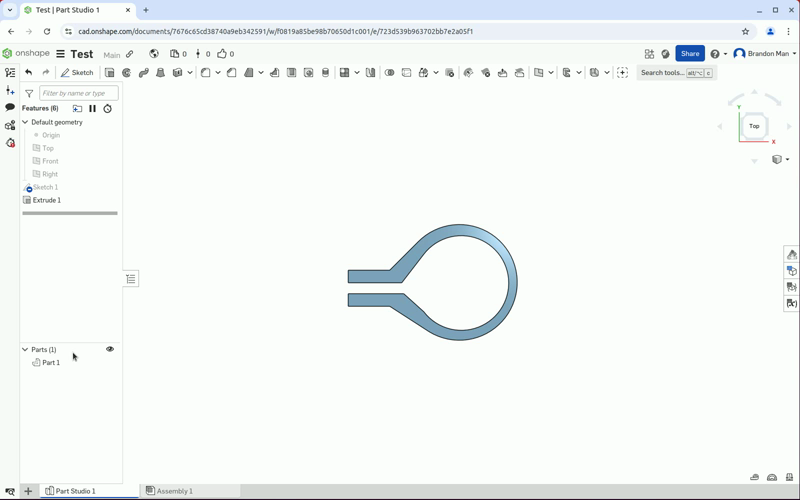
key(shift+p)
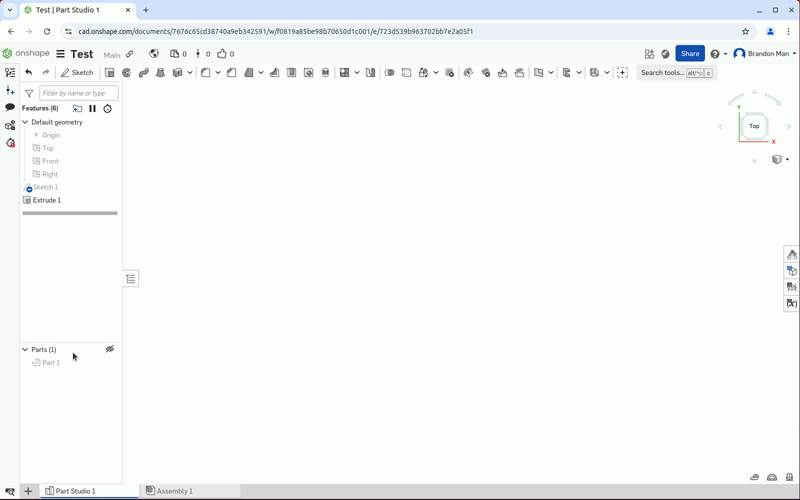
key(space)
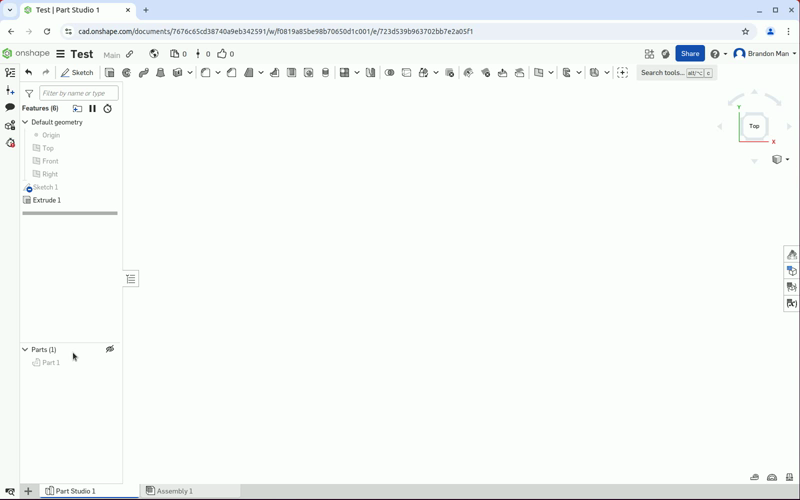
key_down(shift)
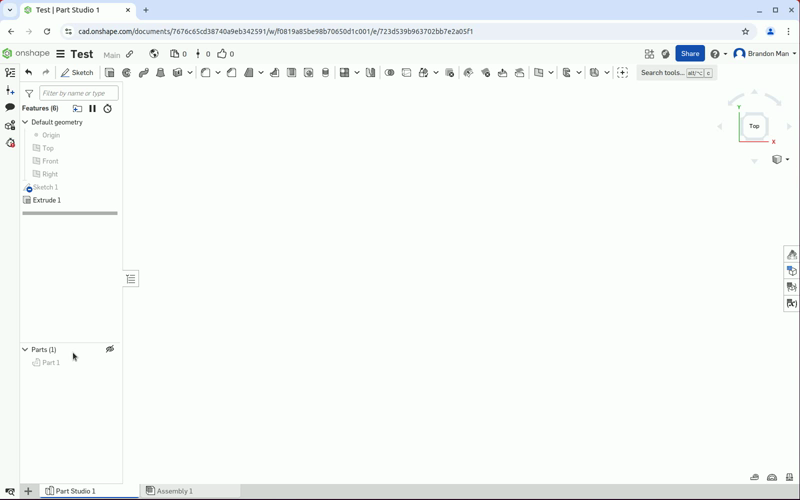
key(up)
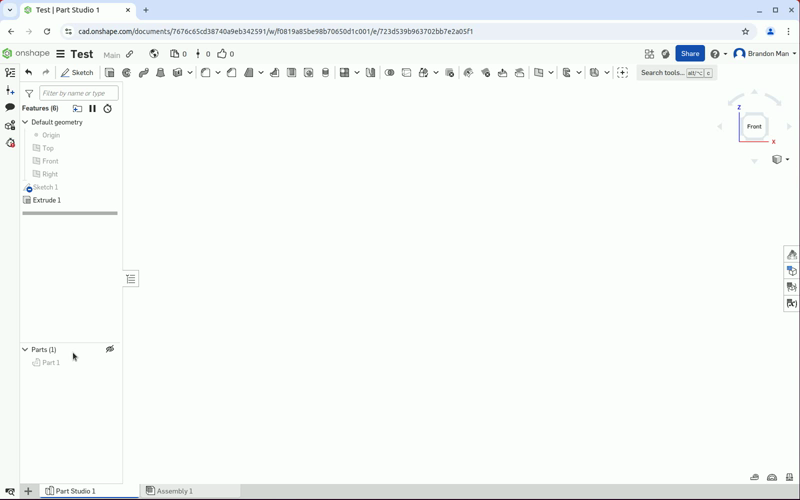
key_up(shift)
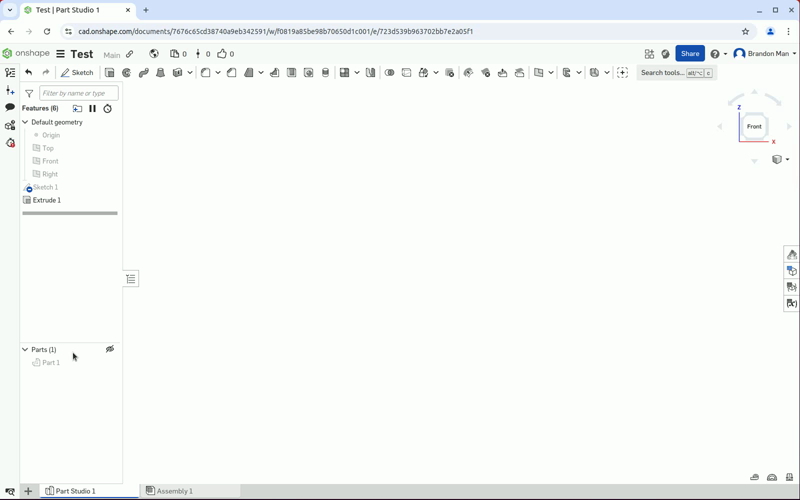
mouse_move(73, 352)
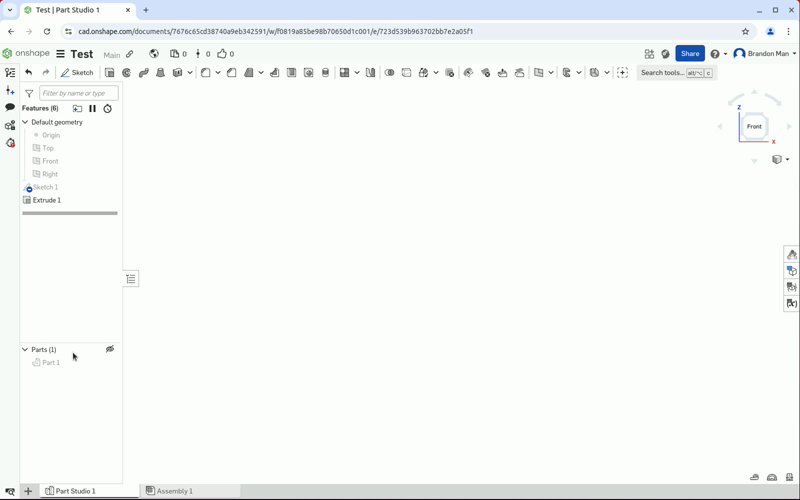
key(shift+y)
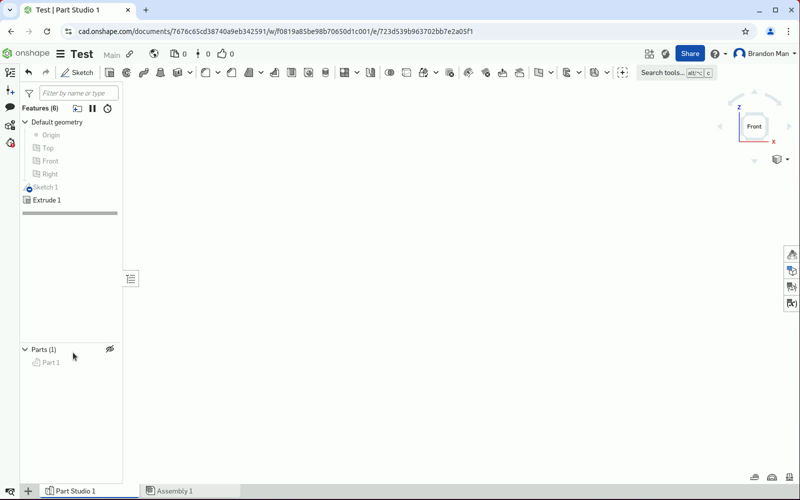
key(shift+s)
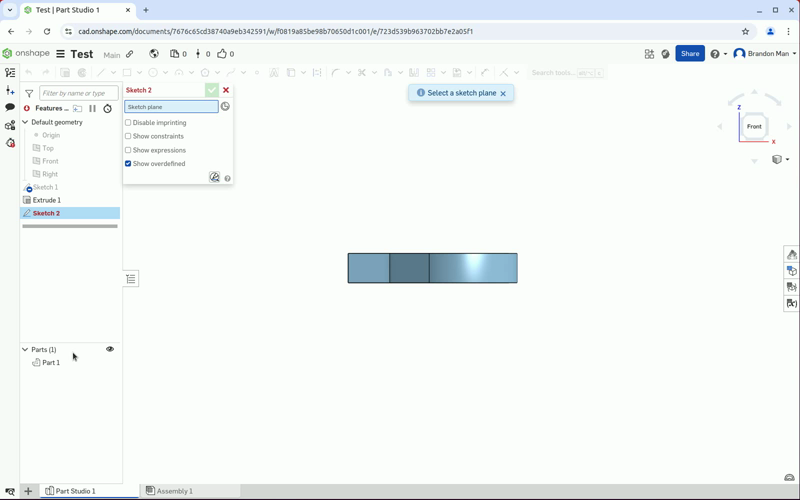
mouse_move(73, 163)
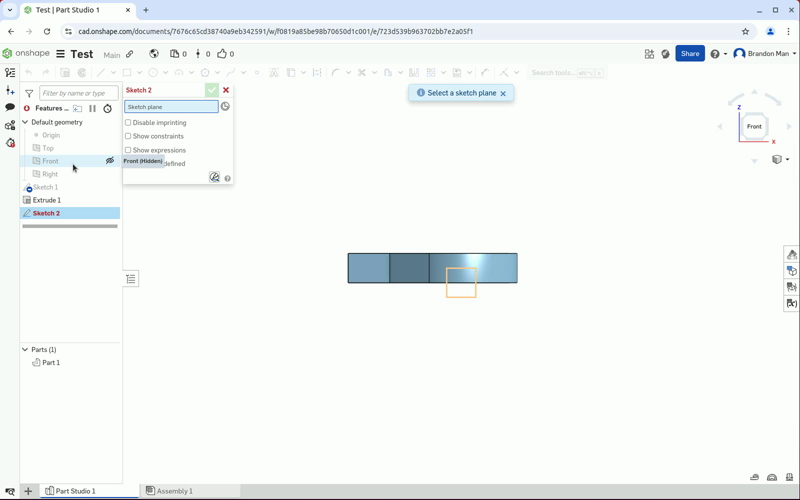
click(73, 163)
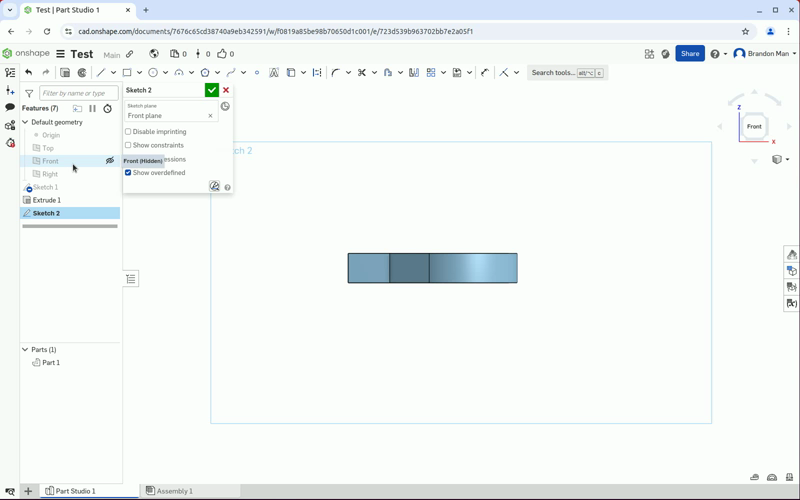
mouse_move(73, 352)
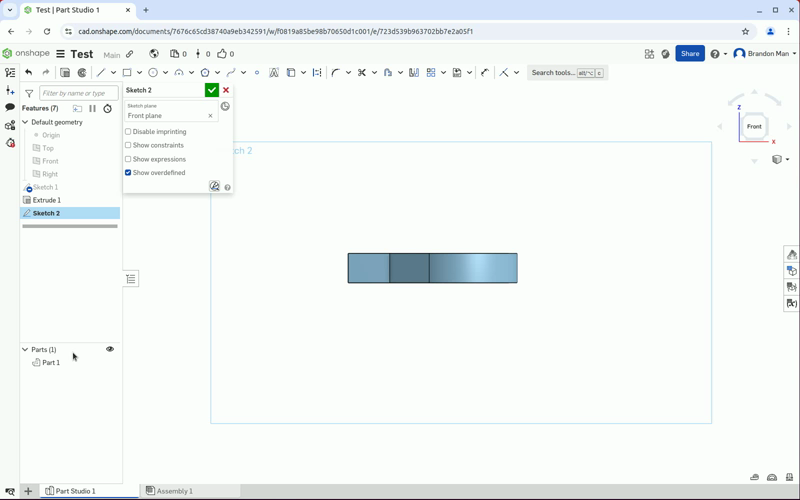
key(y)
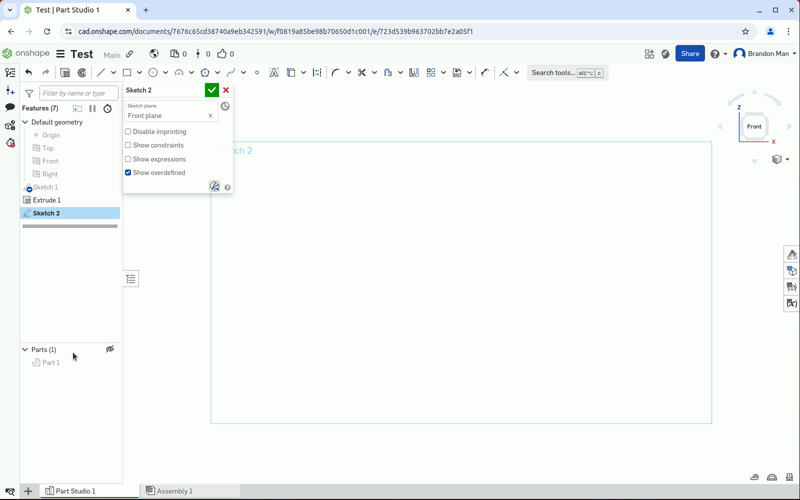
key(c)
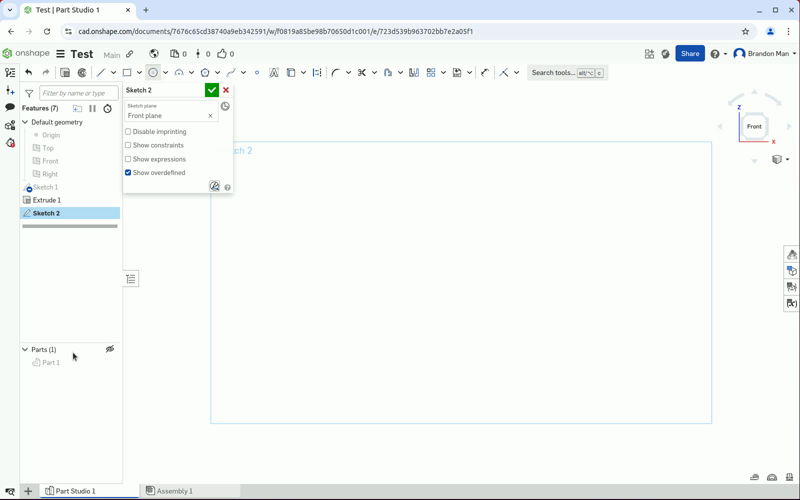
key_down(shift)
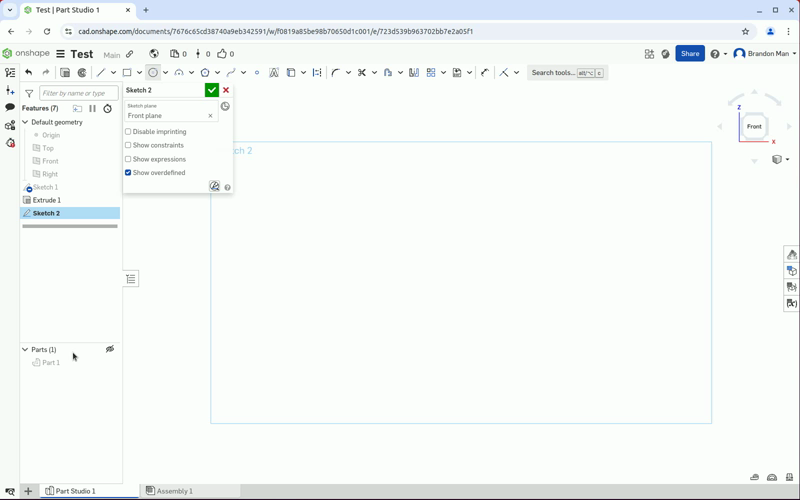
mouse_move(366, 267)
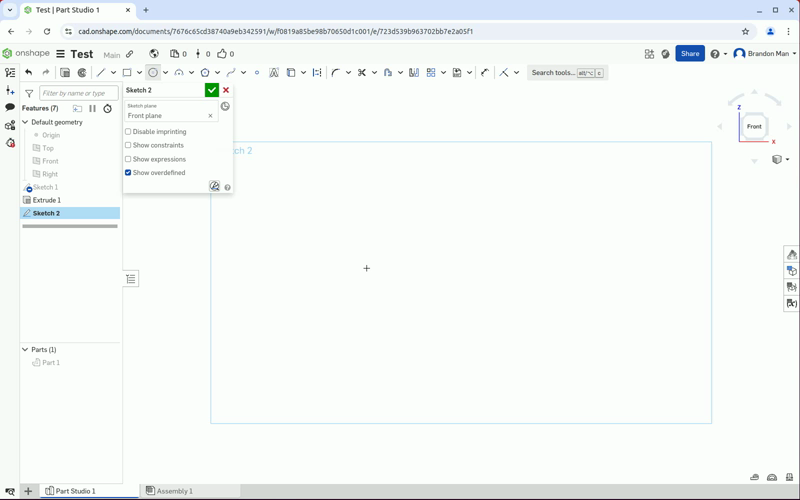
click(366, 267)
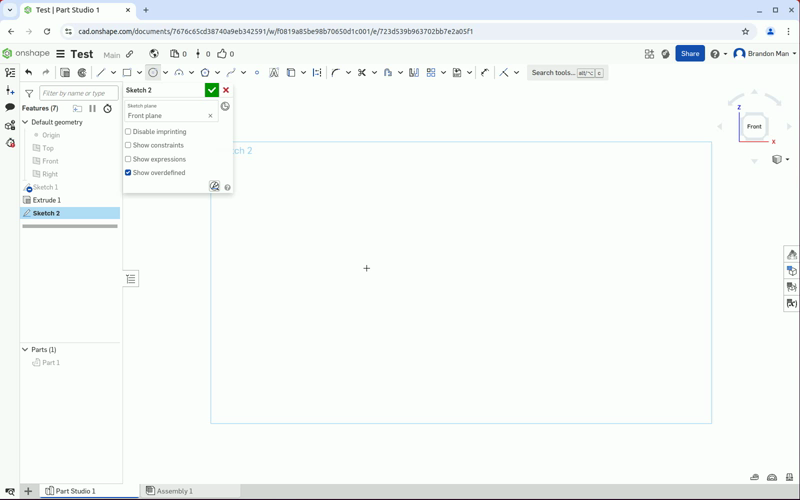
key_up(shift)
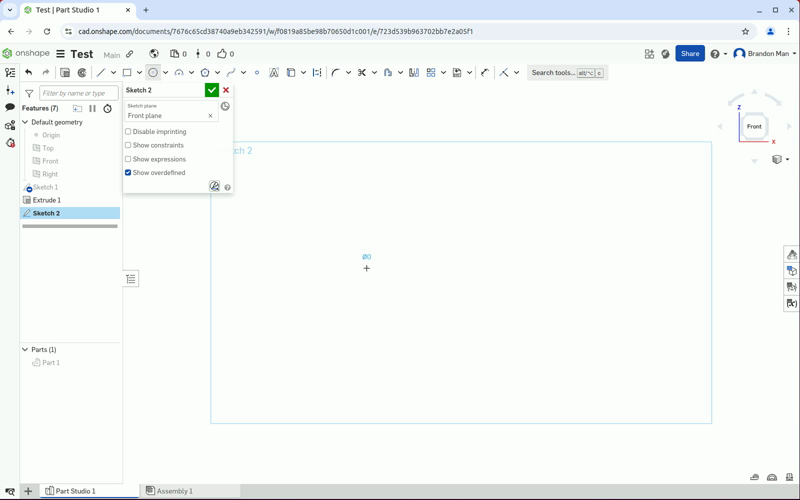
mouse_move(374, 267)
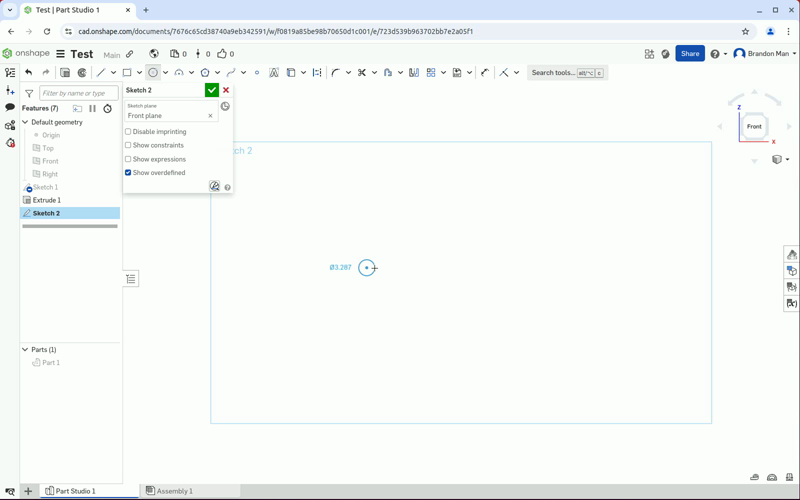
click(374, 267)
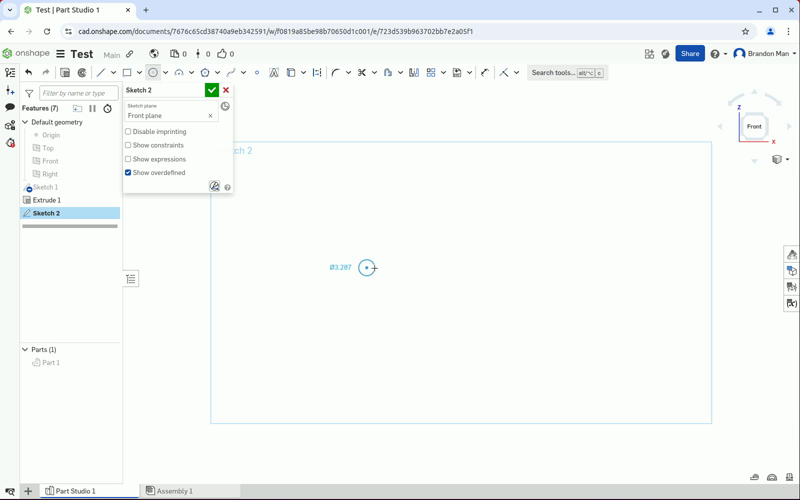
key(esc)
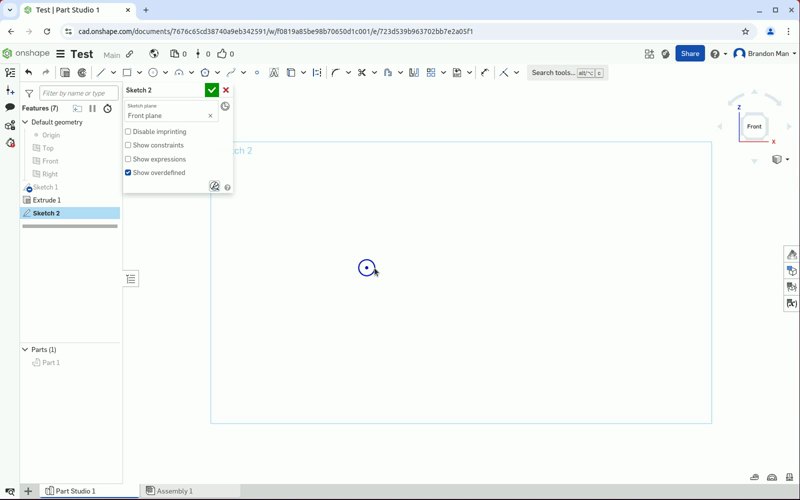
mouse_move(360, 269)
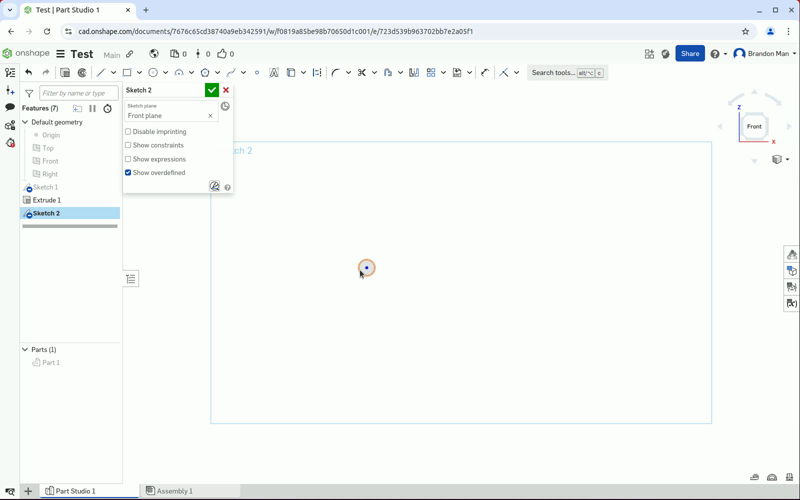
scroll(6)
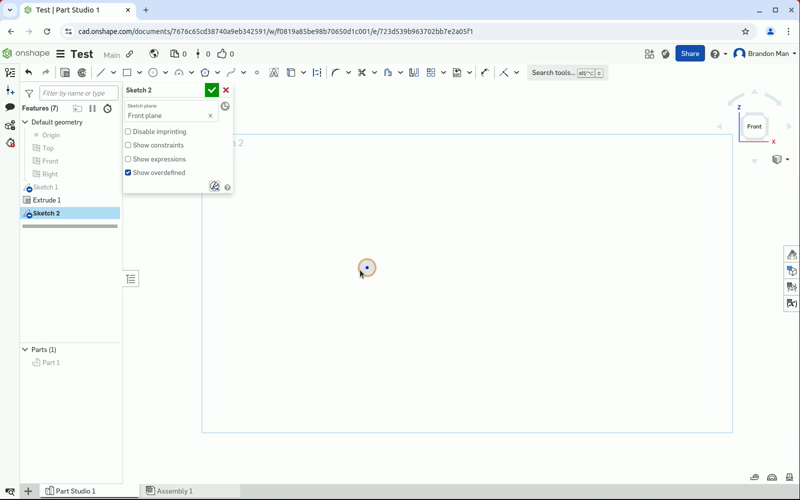
scroll(6)
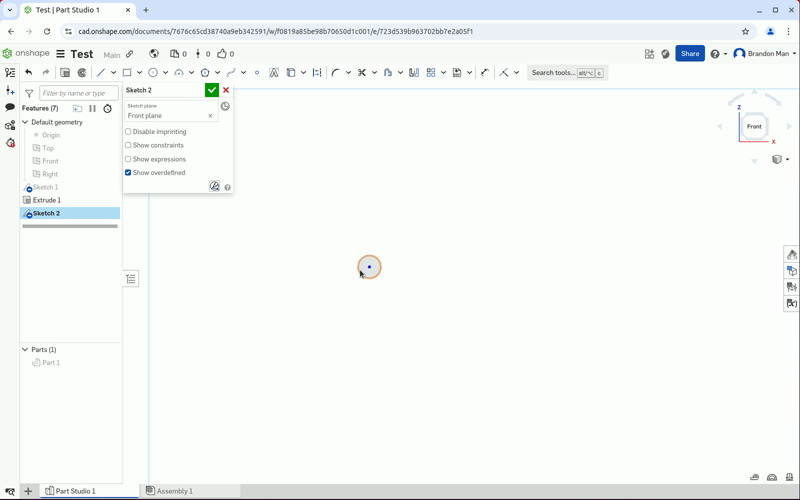
scroll(6)
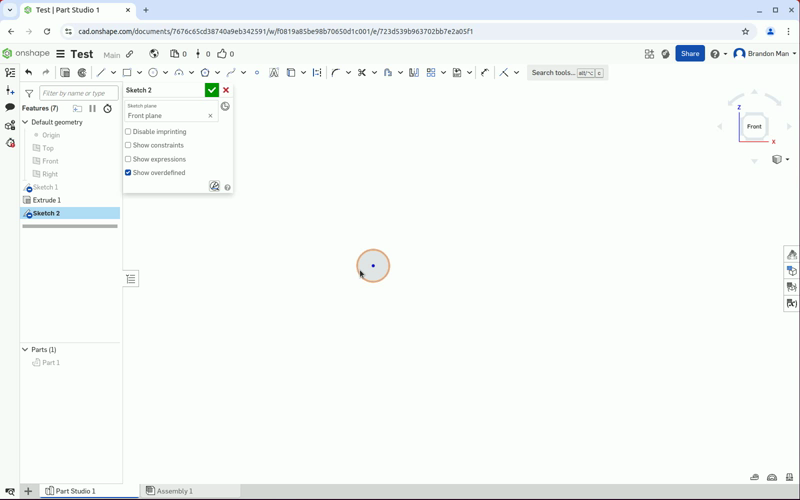
scroll(6)
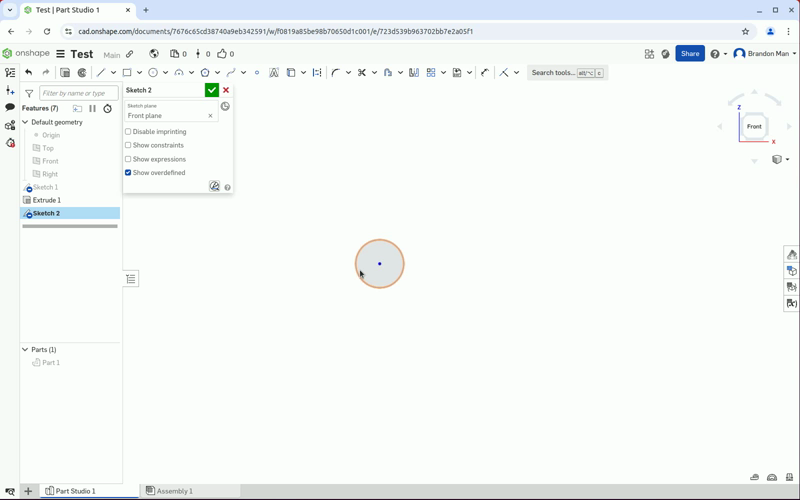
scroll(6)
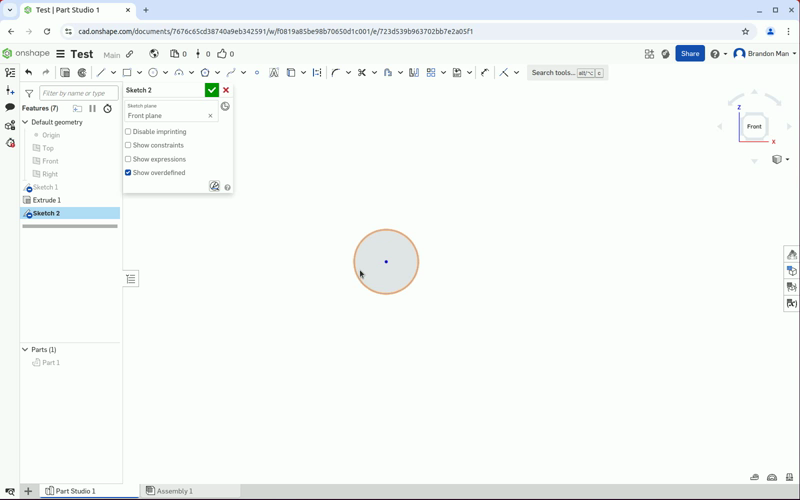
scroll(6)
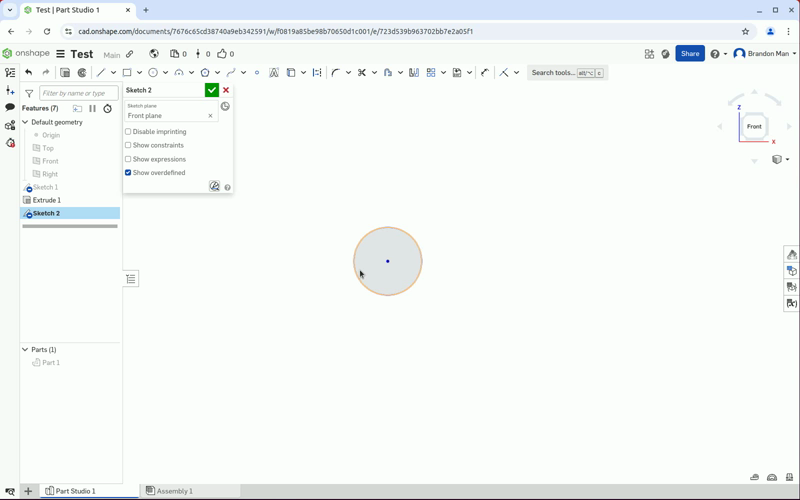
scroll(6)
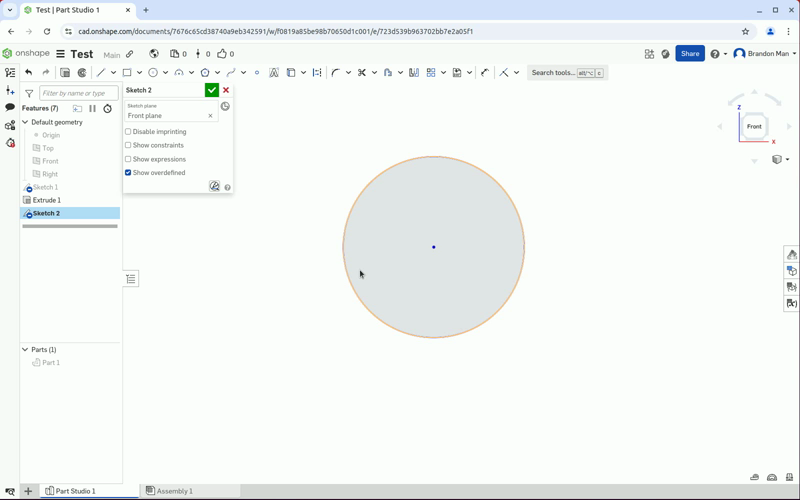
click(360, 269)
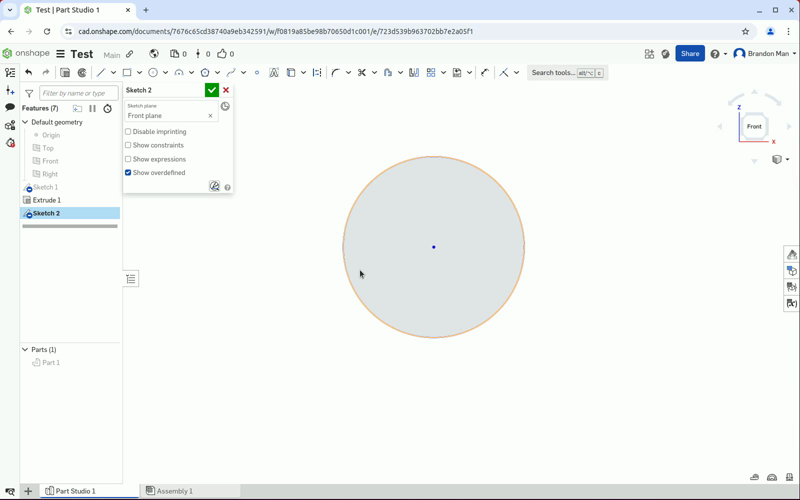
scroll(-6)
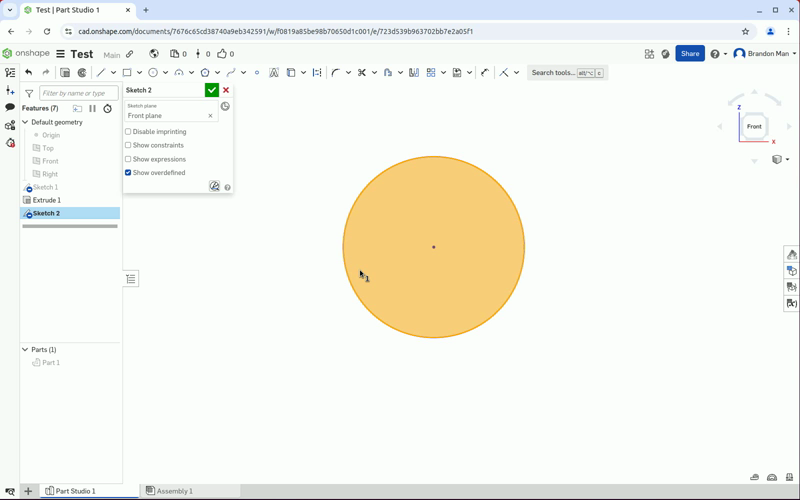
scroll(-6)
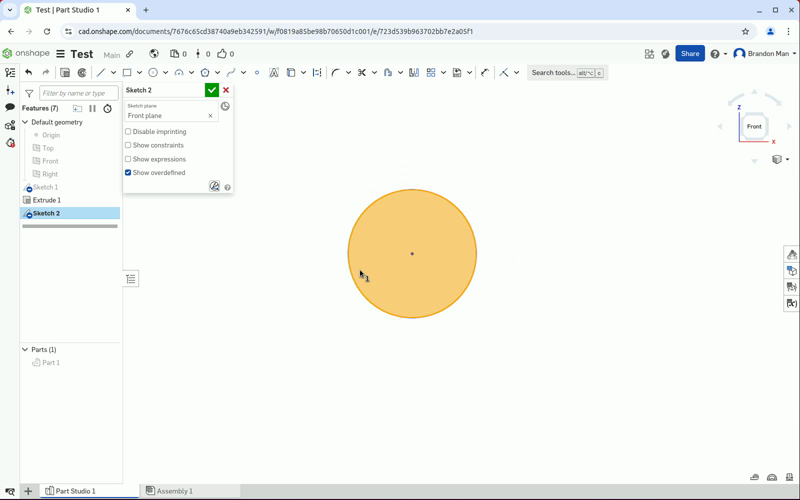
scroll(-6)
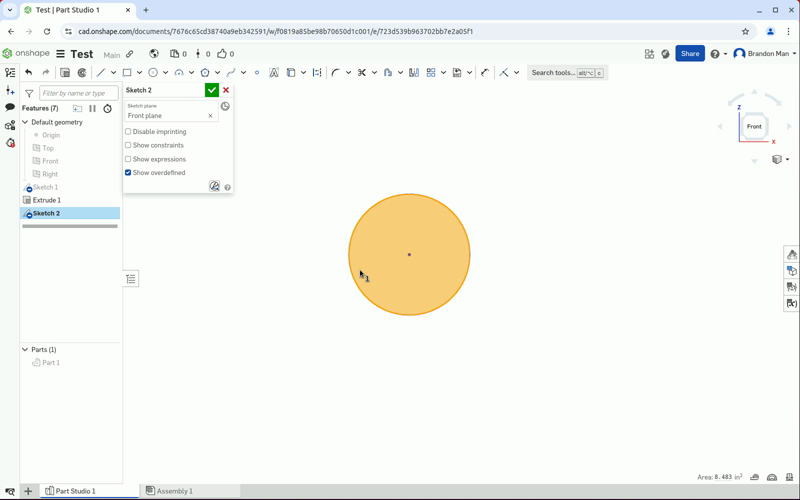
scroll(-6)
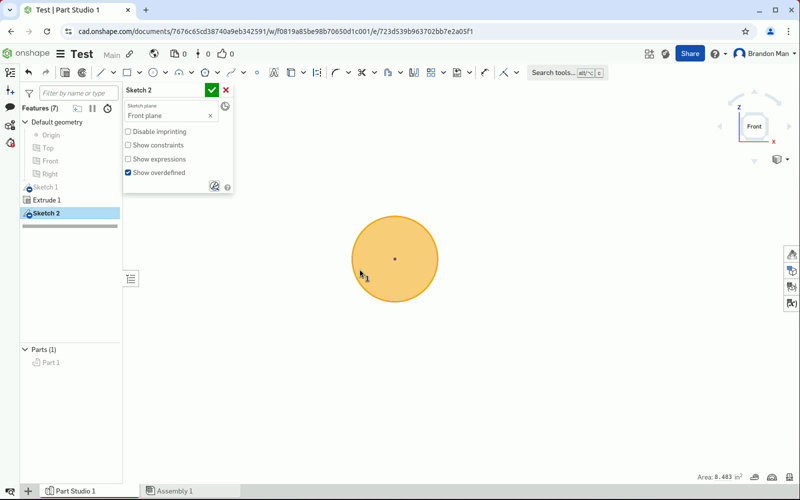
scroll(-6)
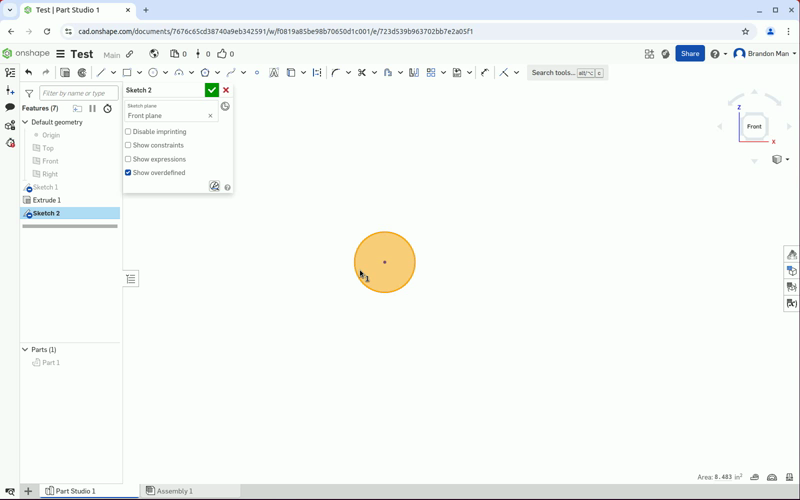
scroll(-6)
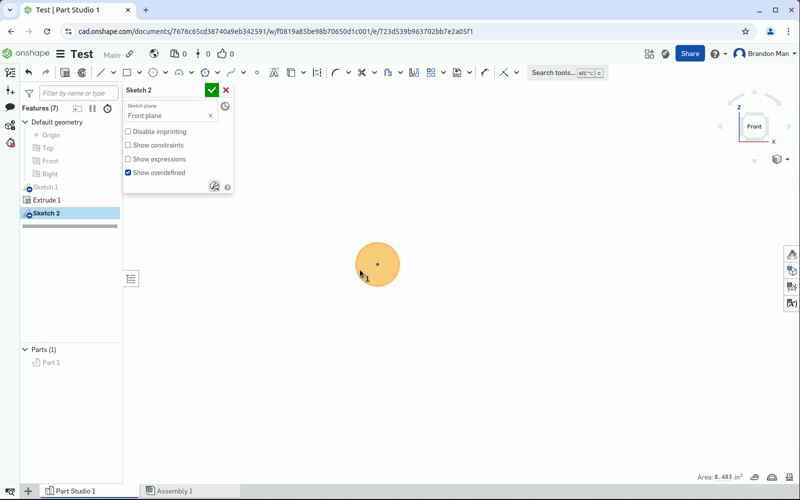
scroll(-6)
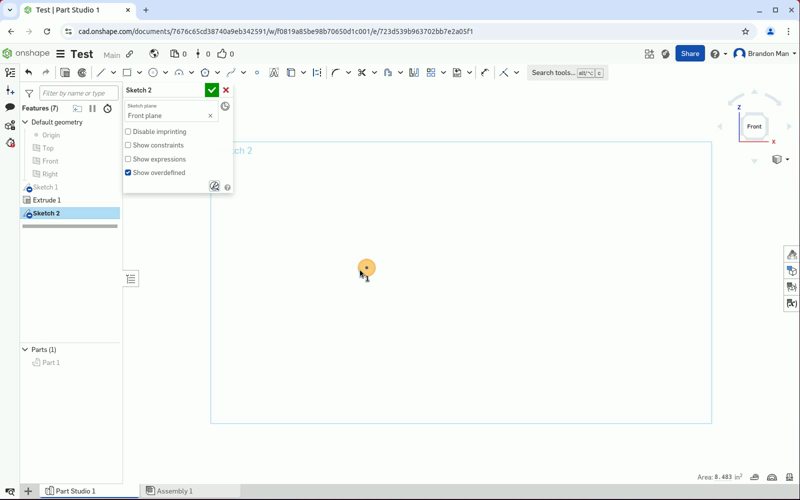
mouse_move(73, 352)
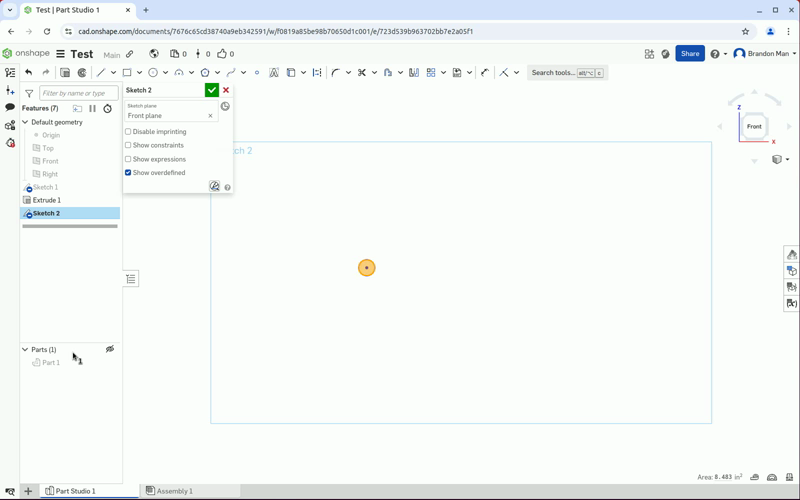
key(shift+y)
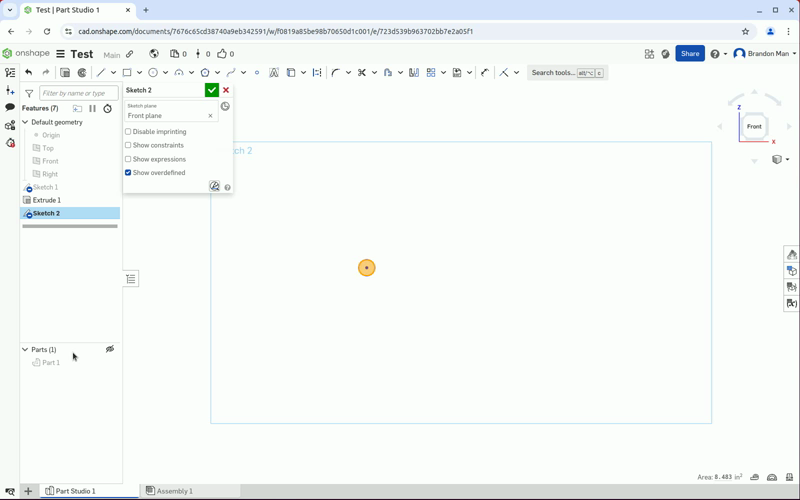
key(shift+e)
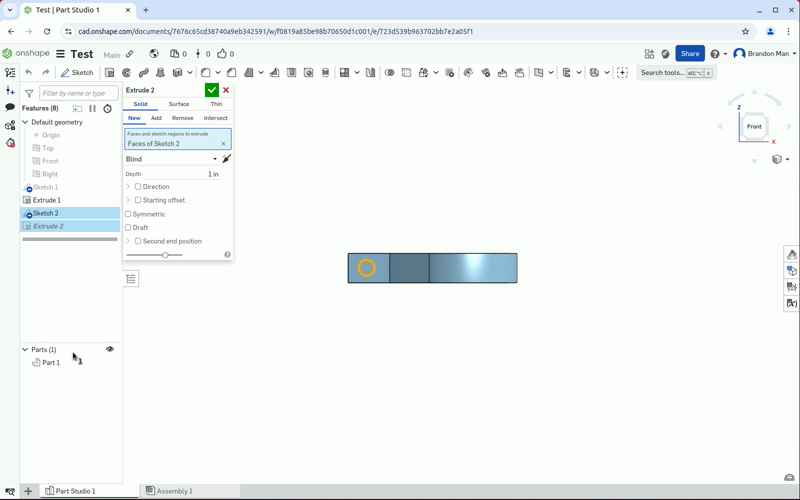
mouse_move(143, 106)
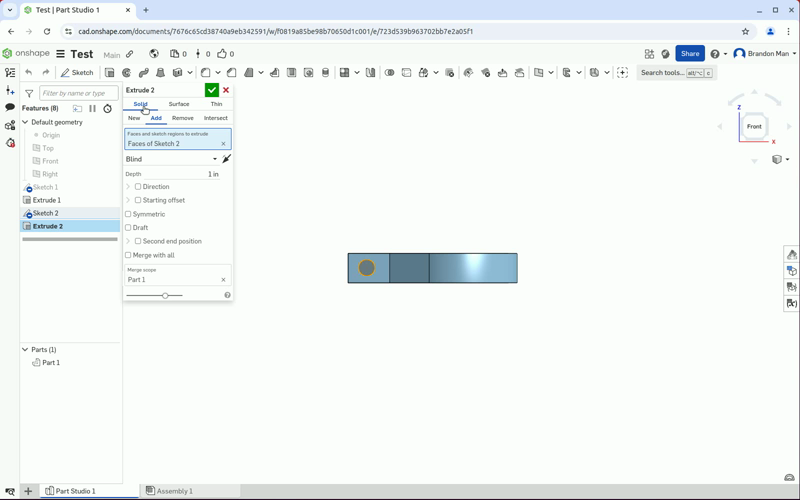
click(143, 106)
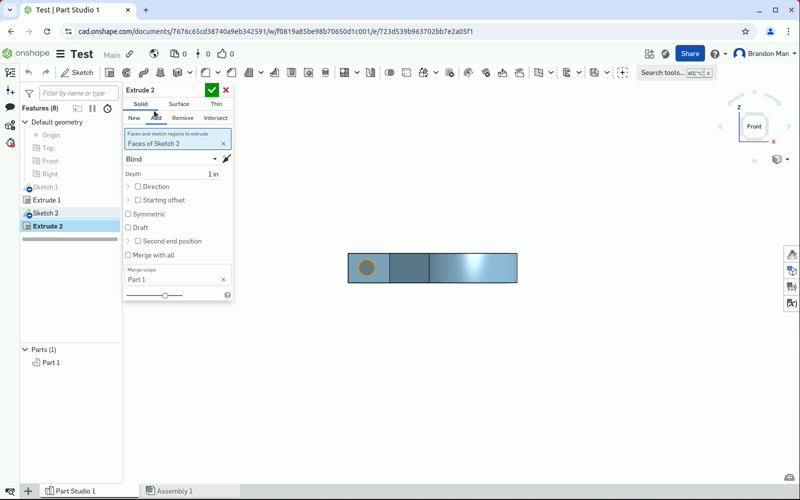
mouse_move(186, 120)
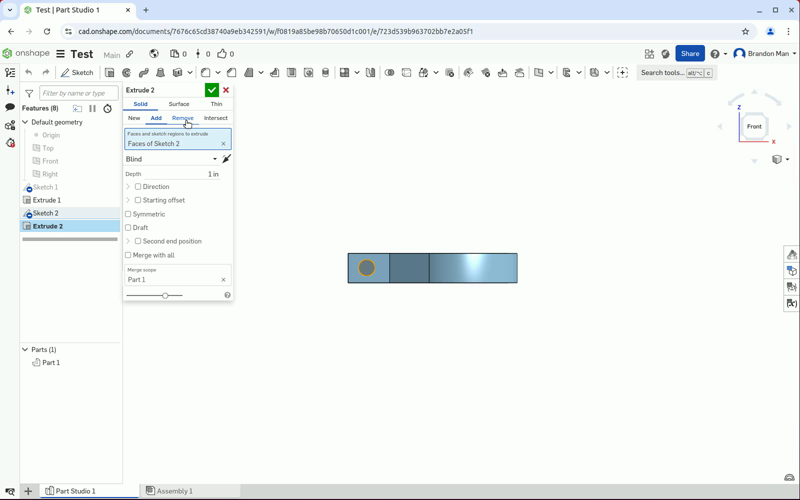
click(186, 120)
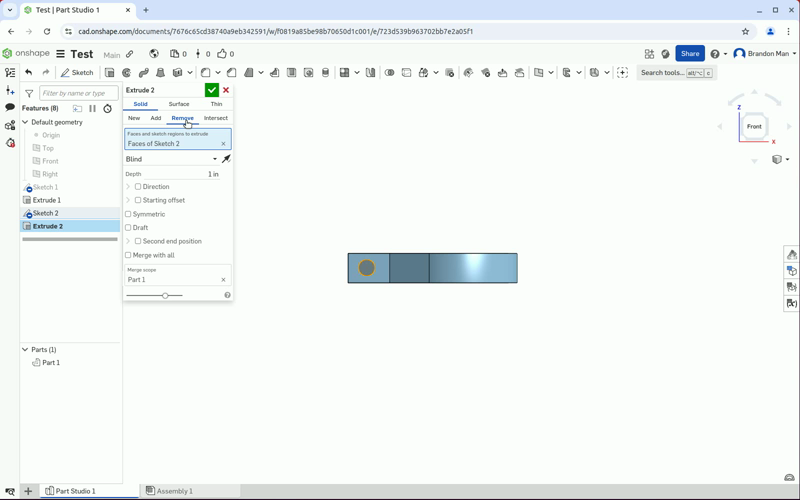
key(tab, 4)
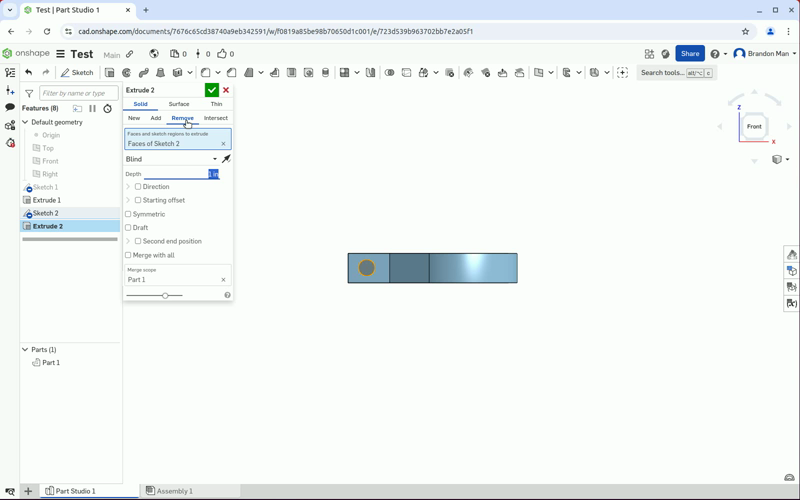
text(14.924)
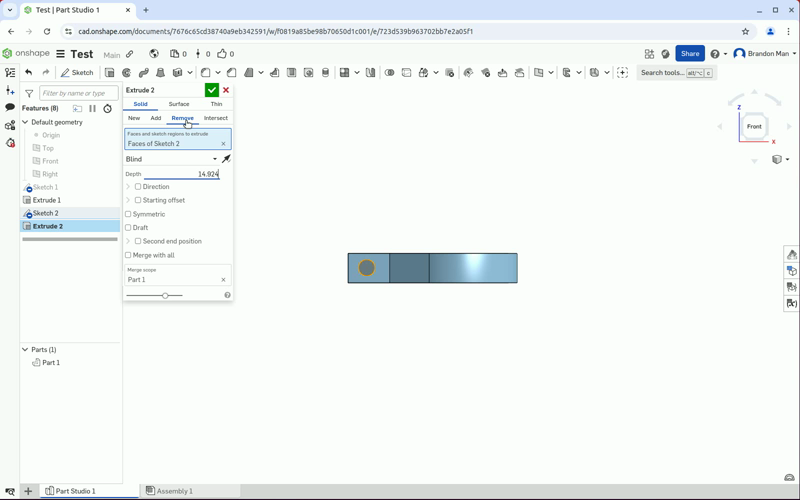
key(tab, 3)
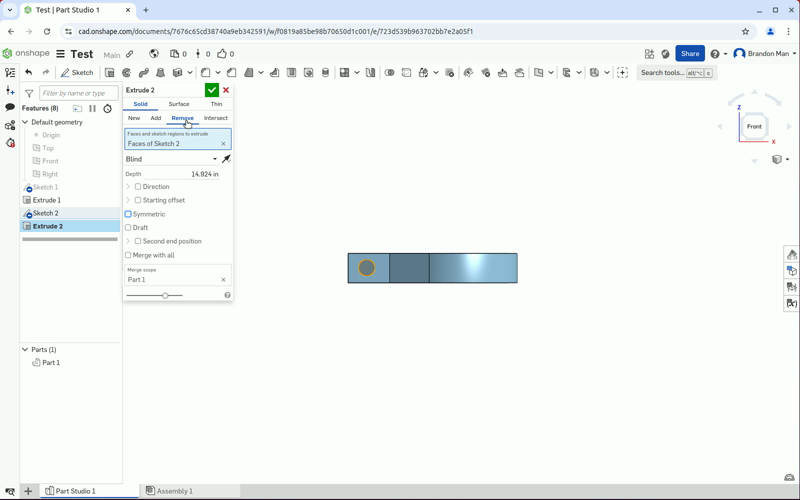
key(space)
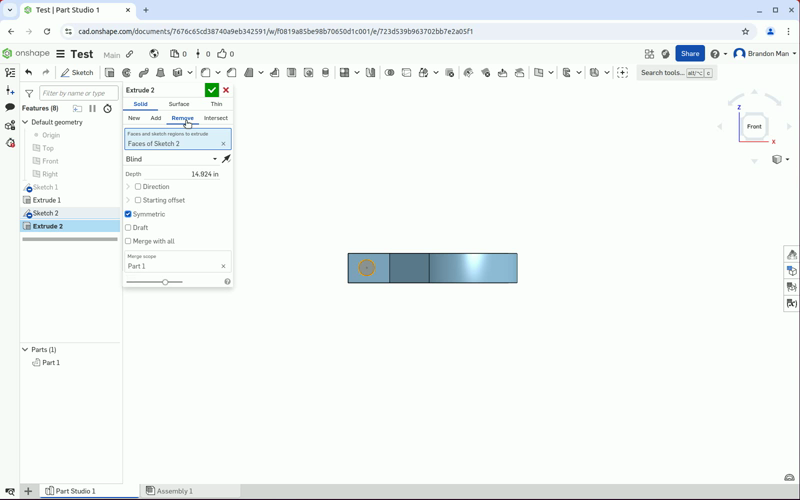
key(tab, 2)
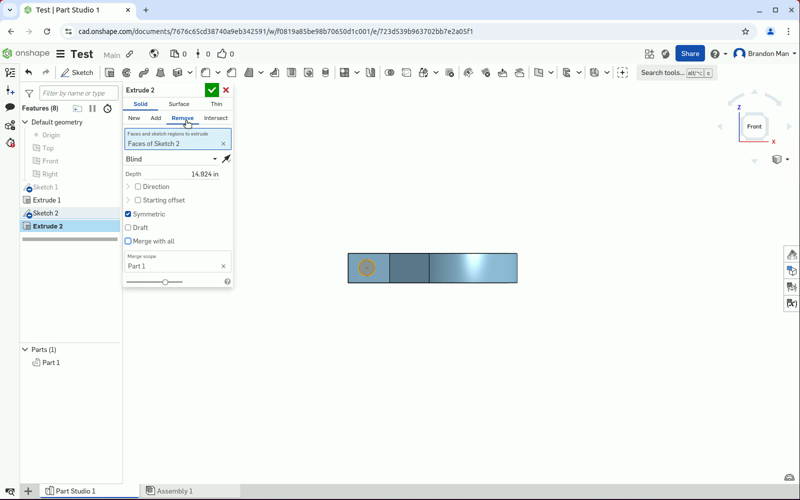
key(space)
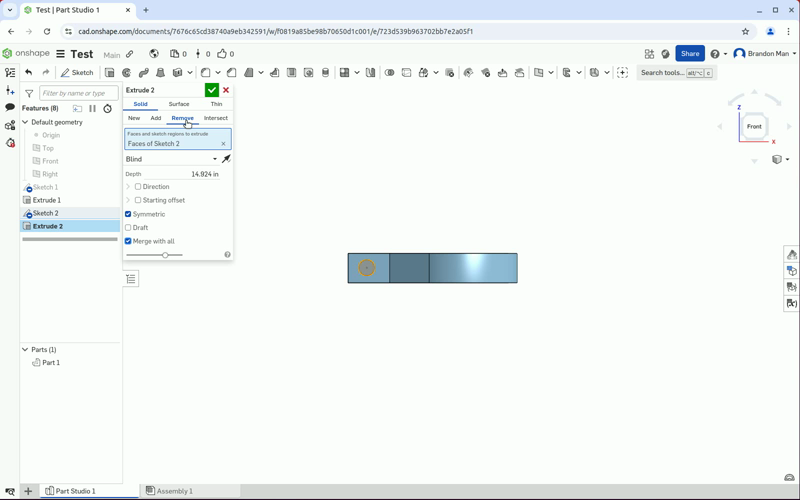
key(enter)
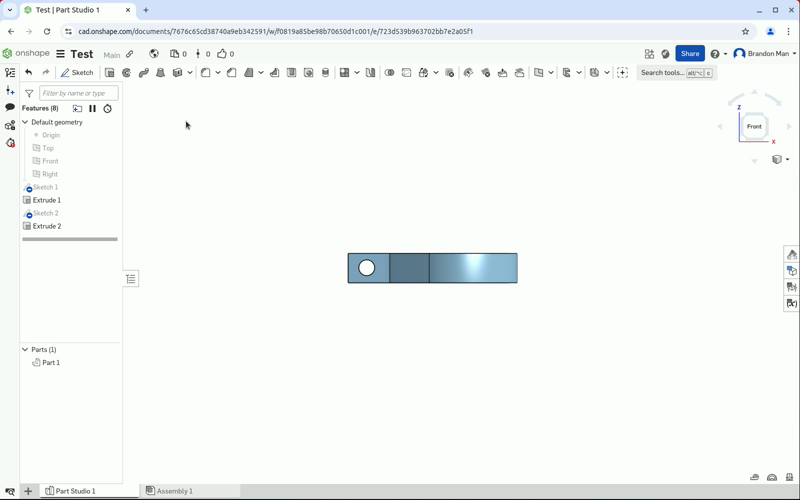
key(shift+h)
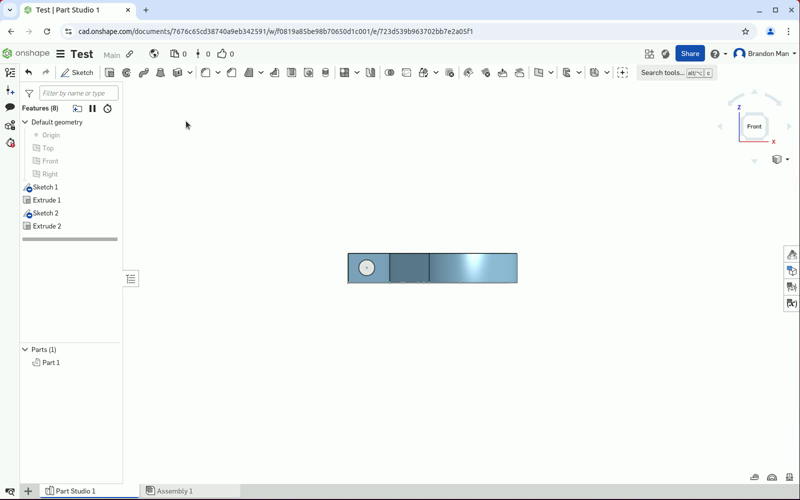
key(shift+h)
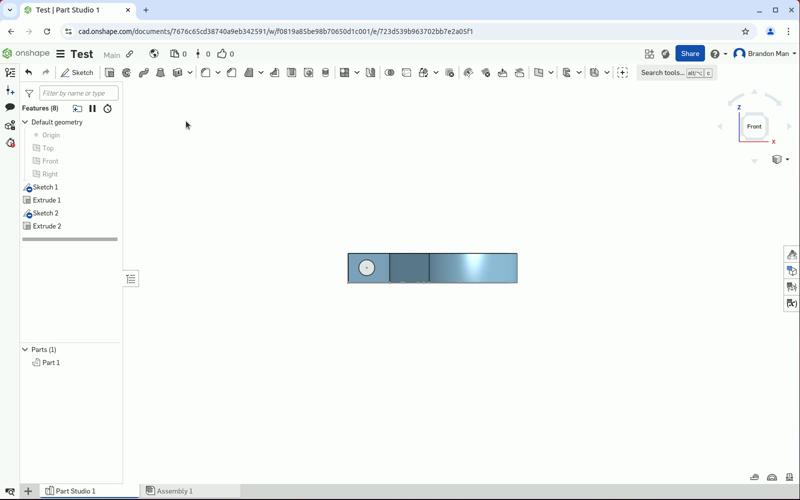
key(shift+7)
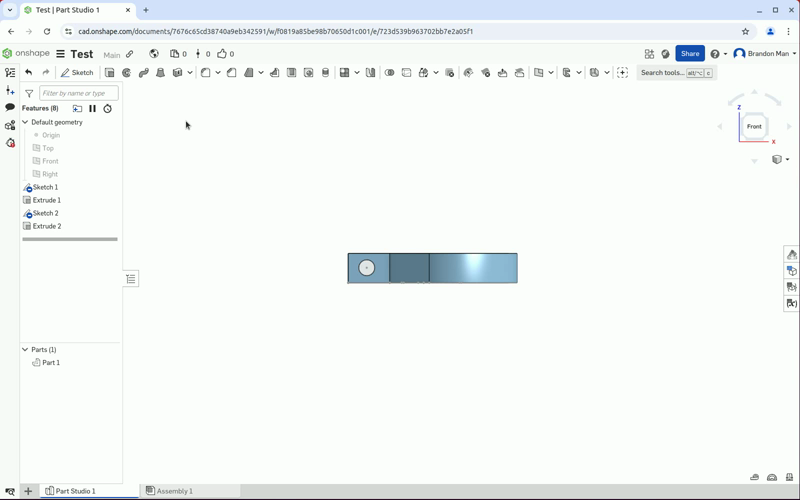
key(left, 2)
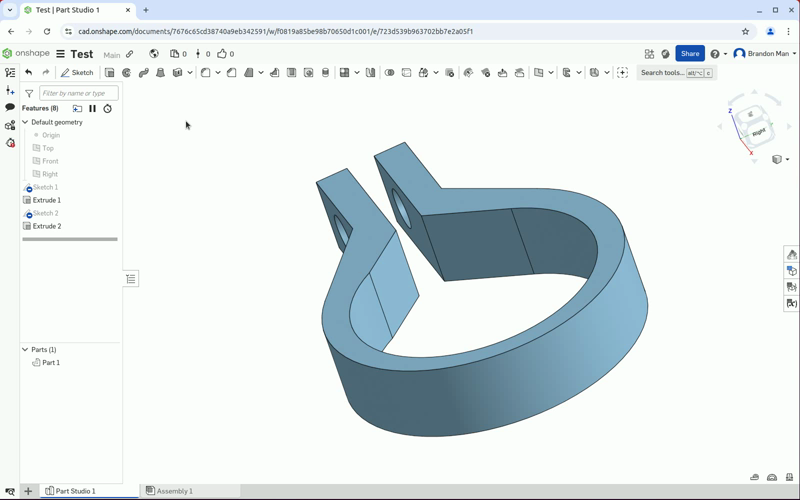
key(down, 2)
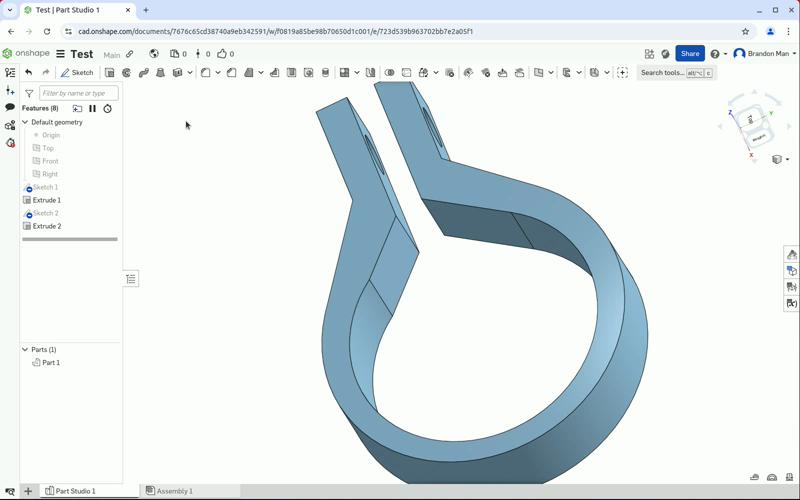
key(up, 2)
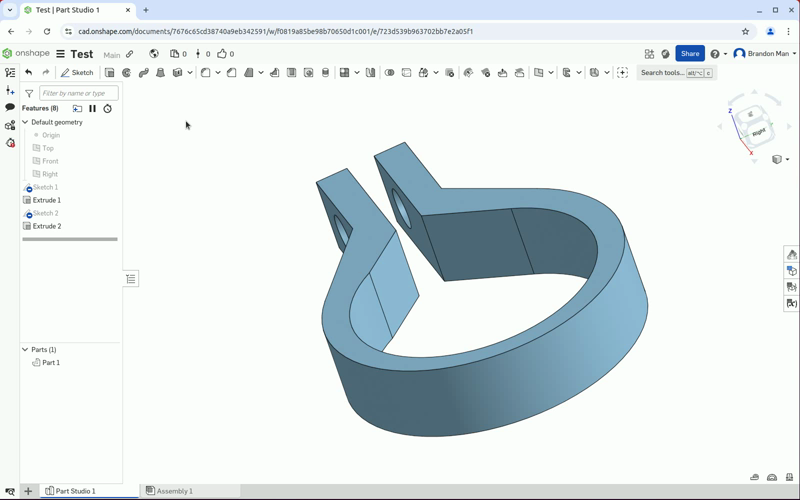
key(right, 2)
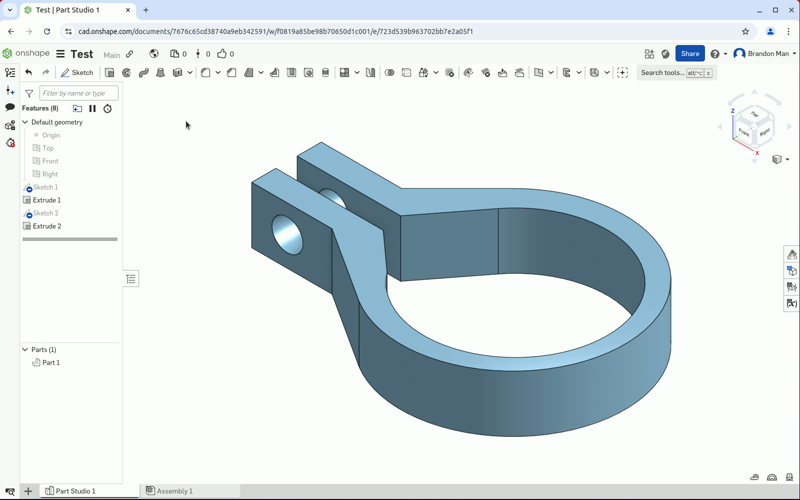
mouse_move(73, 189)
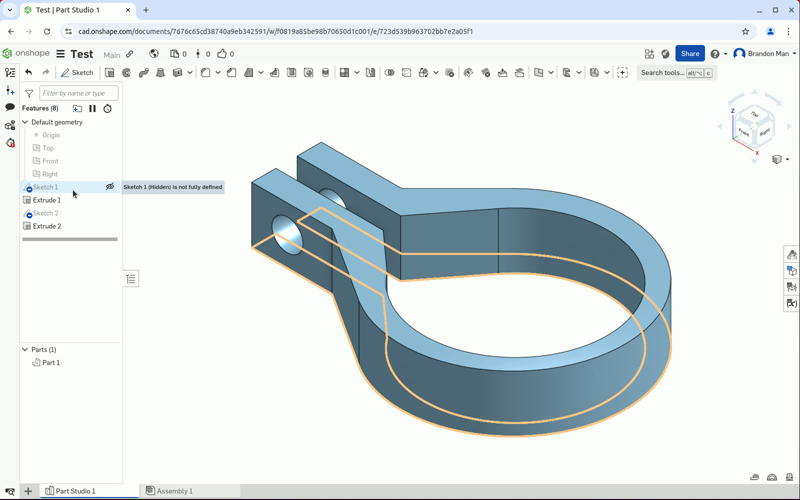
click(73, 189)